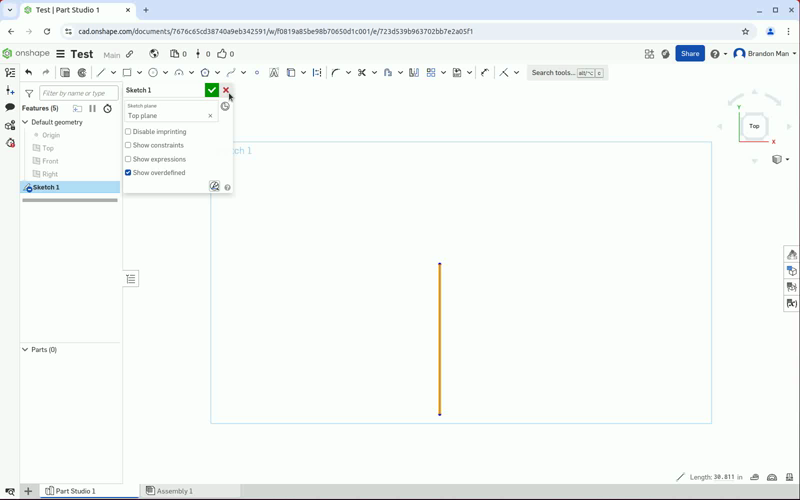
key(shift+h)
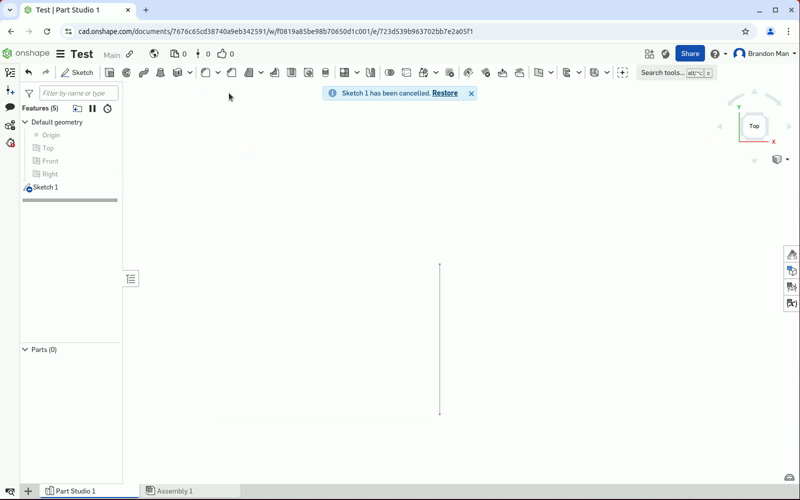
key(shift+s)
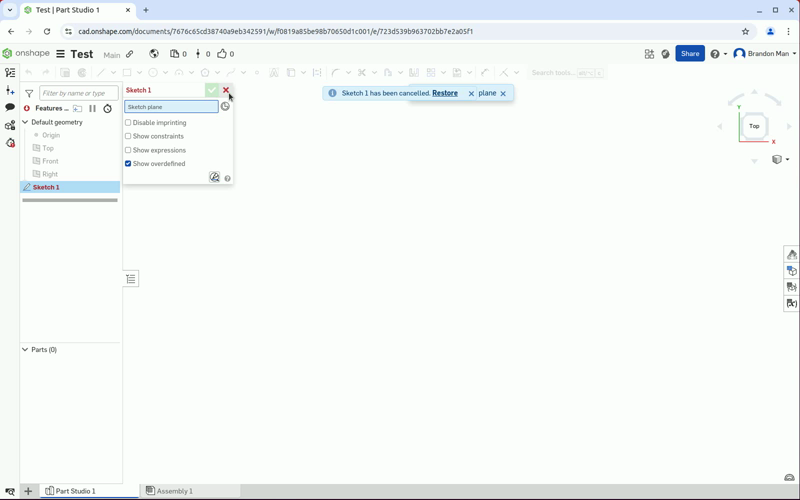
mouse_move(73, 150)
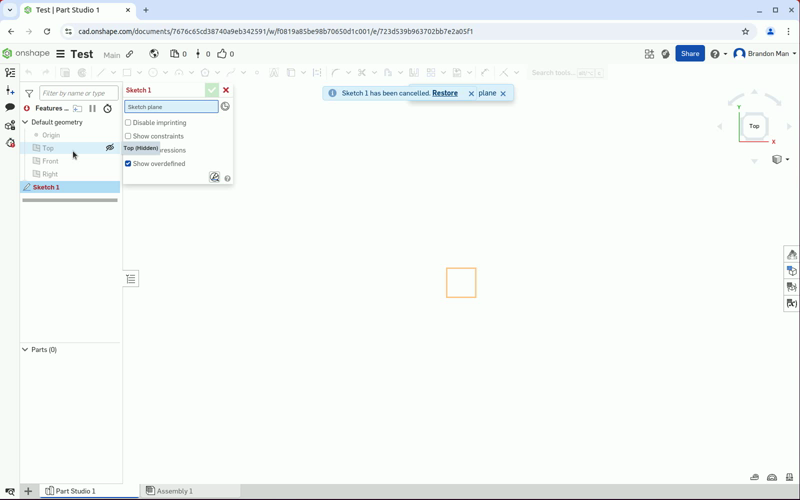
click(73, 150)
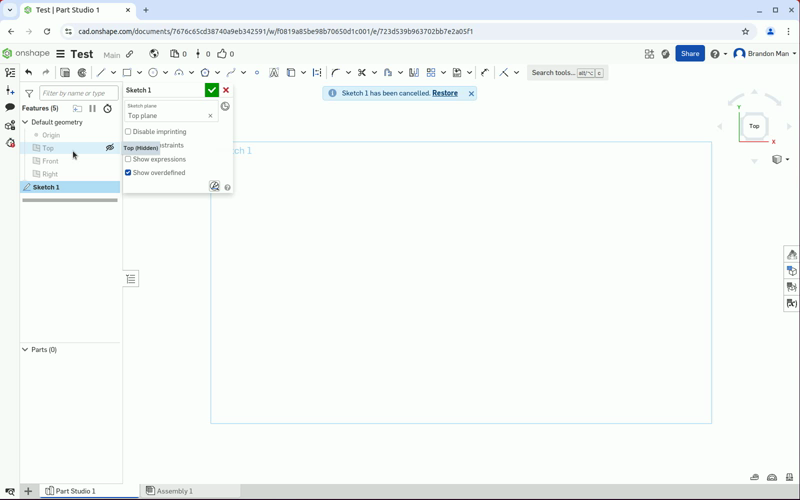
mouse_move(73, 352)
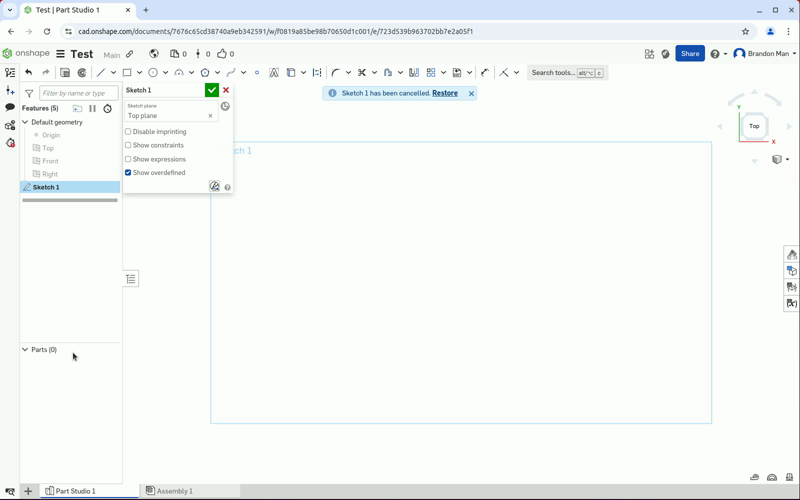
key(y)
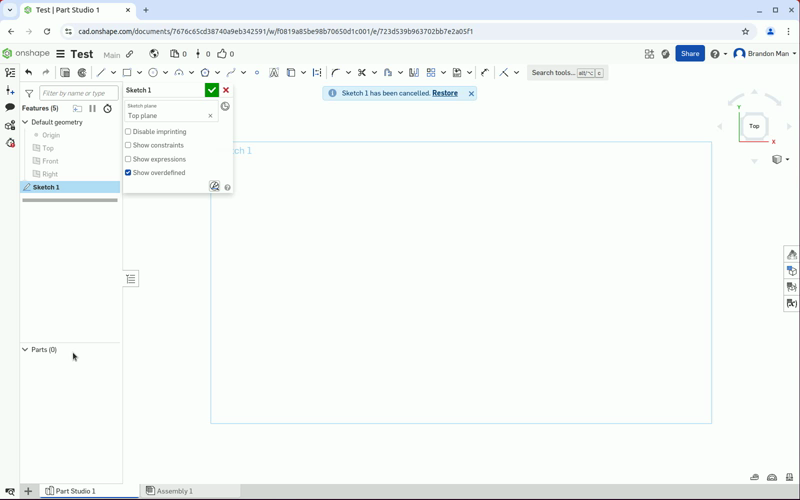
key(l)
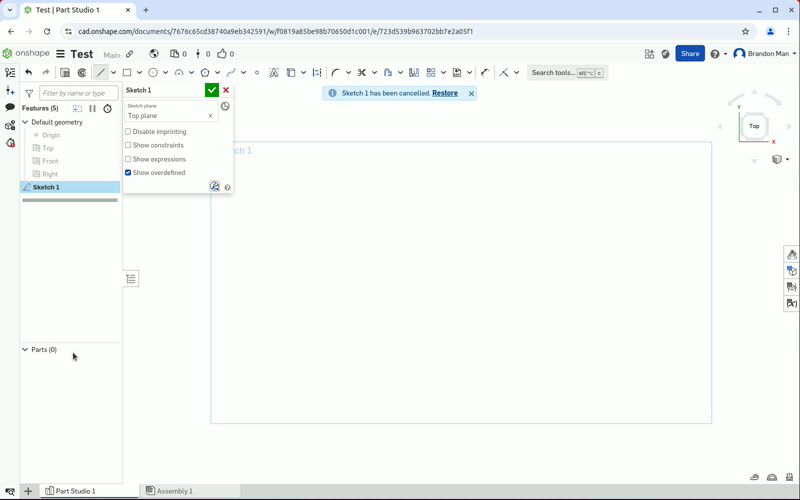
key_down(shift)
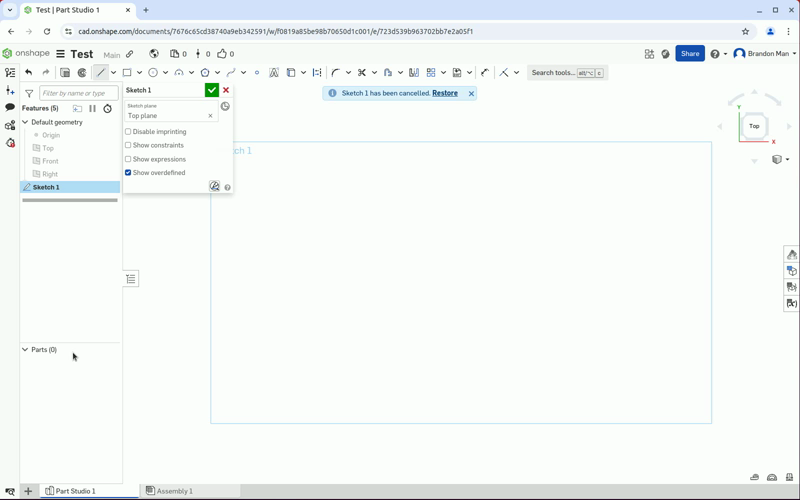
mouse_move(460, 282)
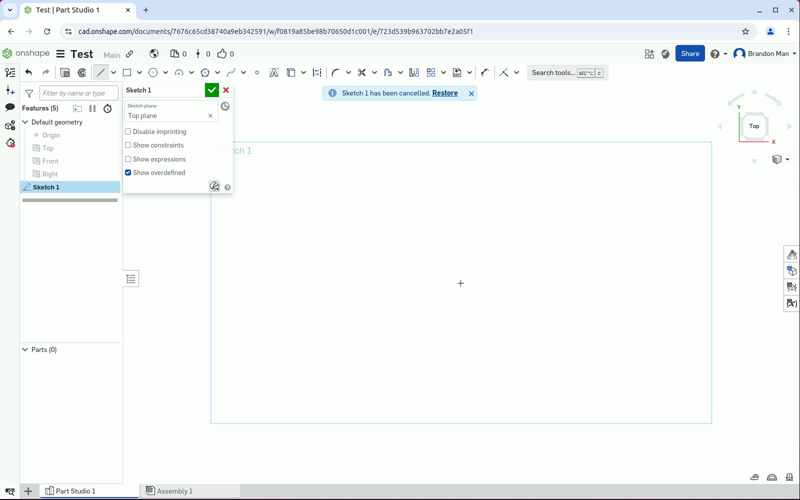
click(460, 282)
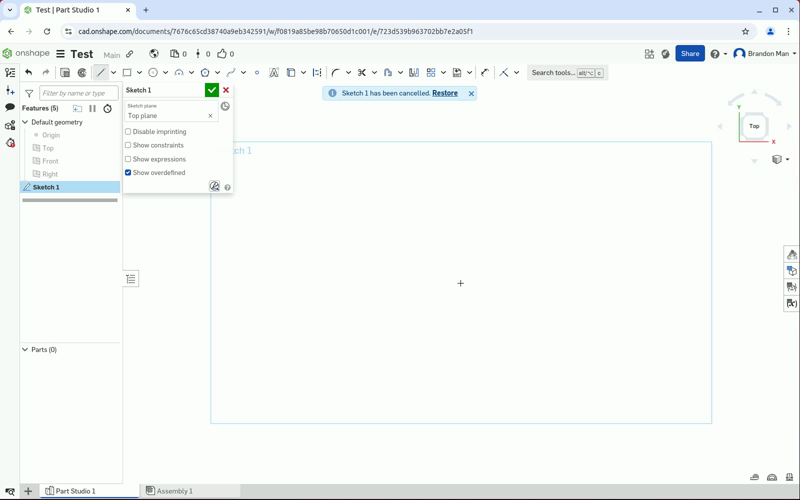
key_up(shift)
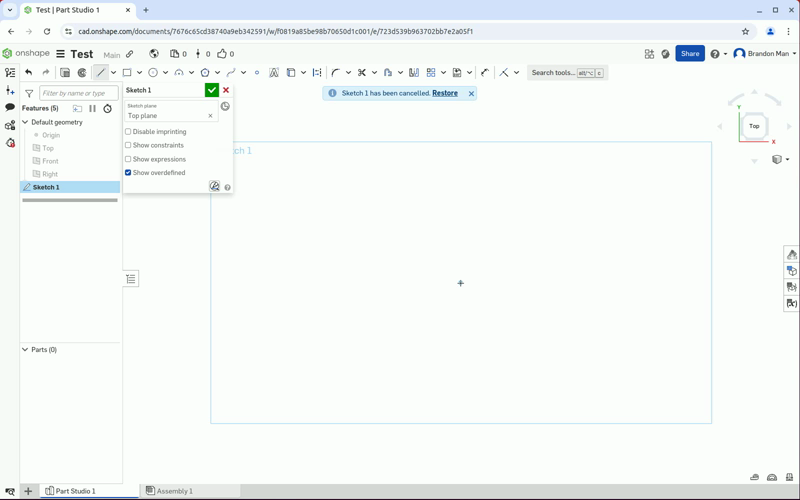
key_down(shift)
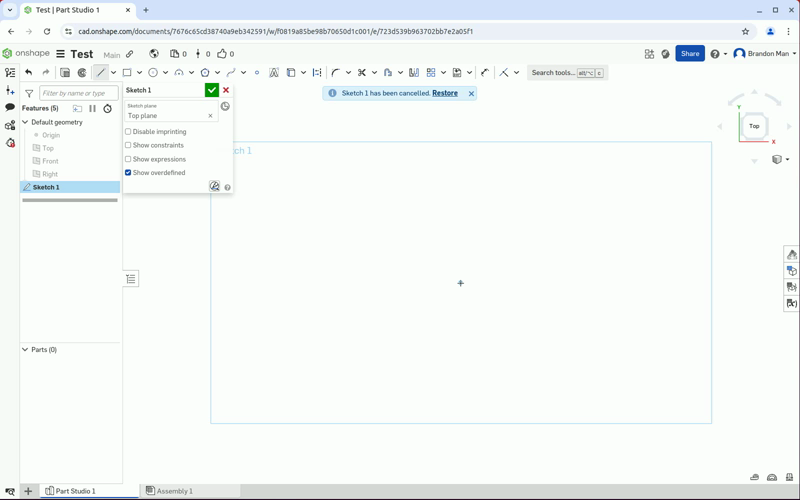
mouse_move(542, 282)
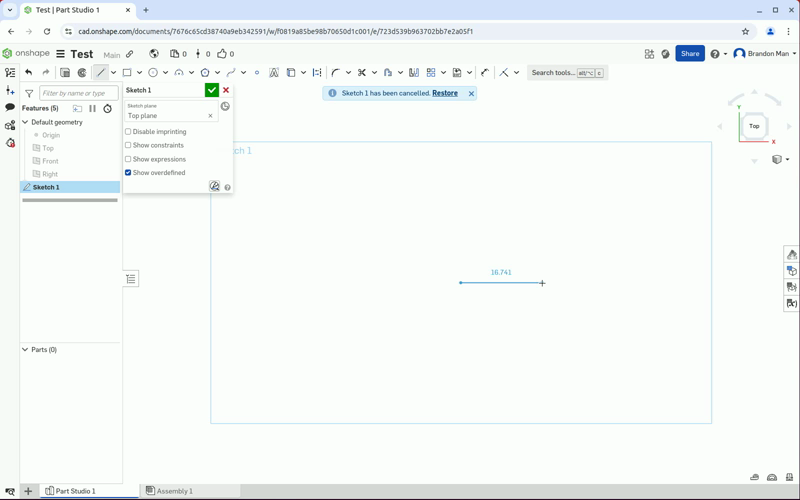
click(542, 282)
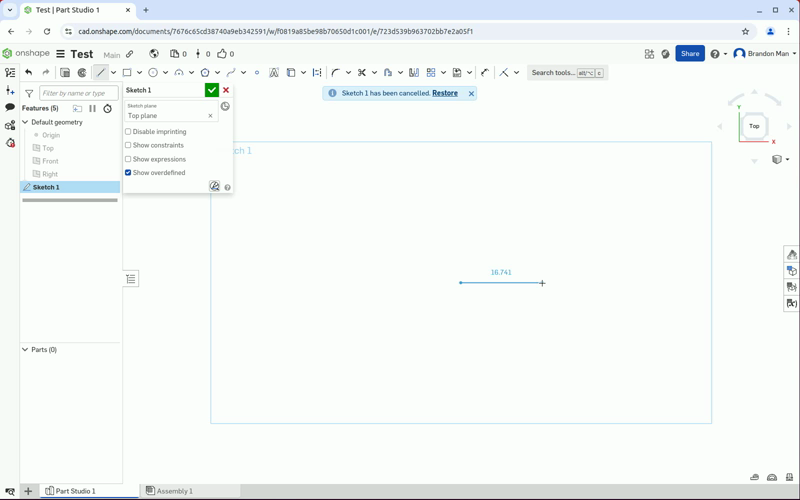
key_up(shift)
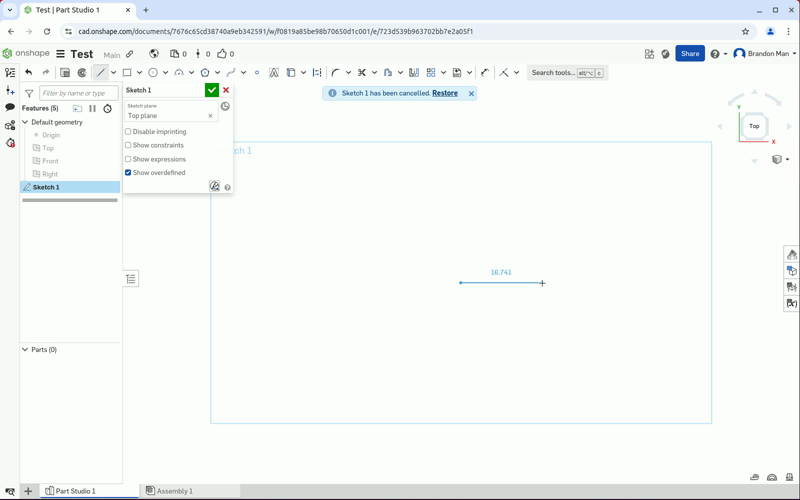
key_down(shift)
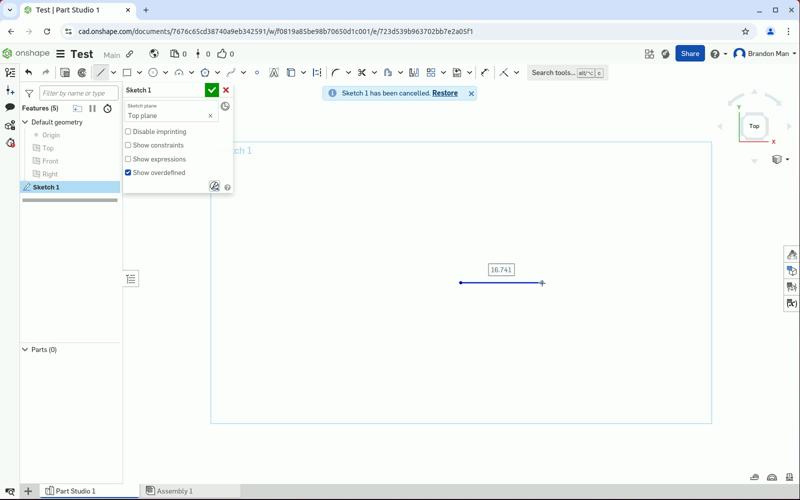
mouse_move(572, 282)
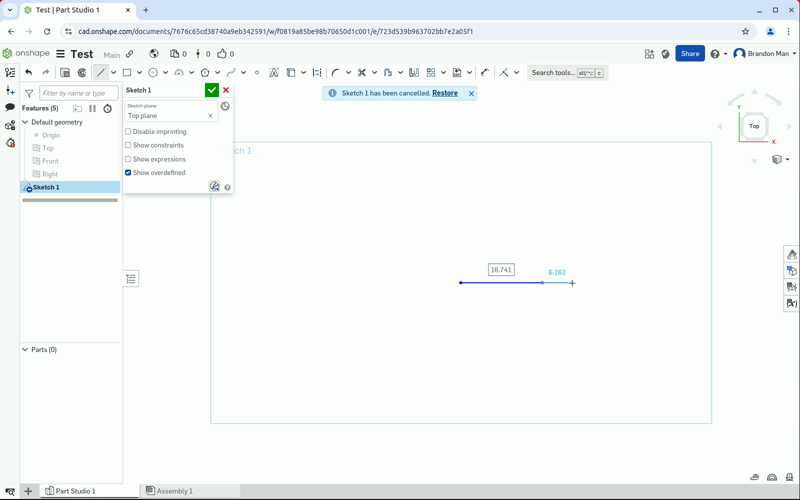
mouse_move(542, 241)
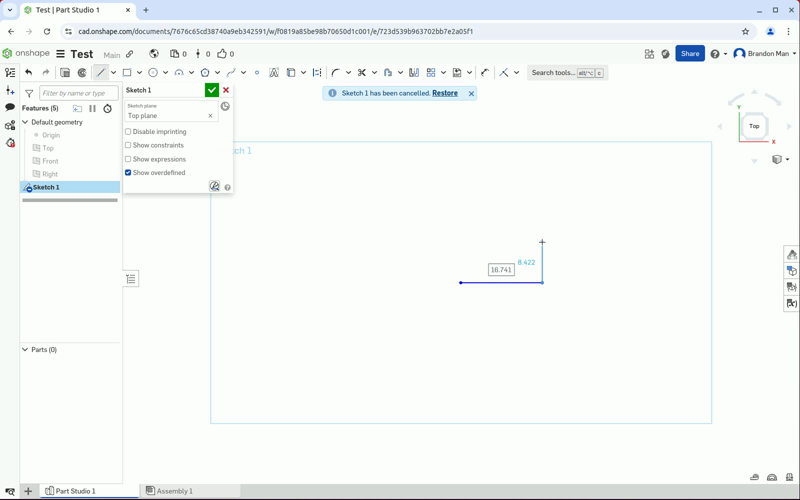
click(542, 241)
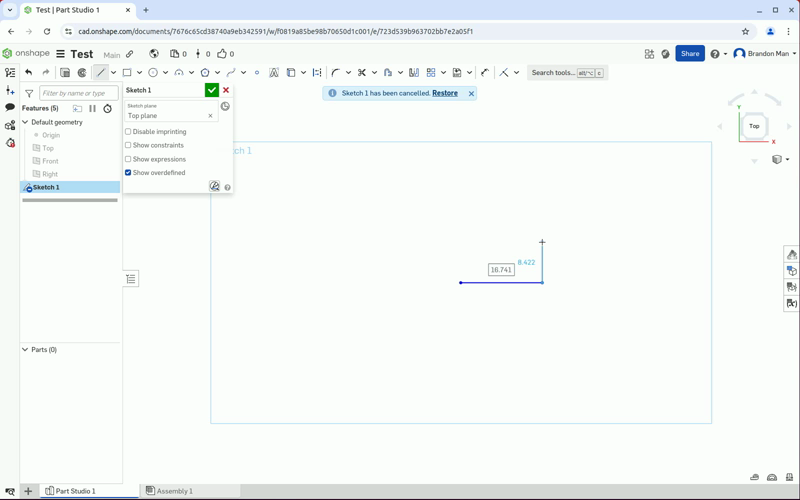
key_up(shift)
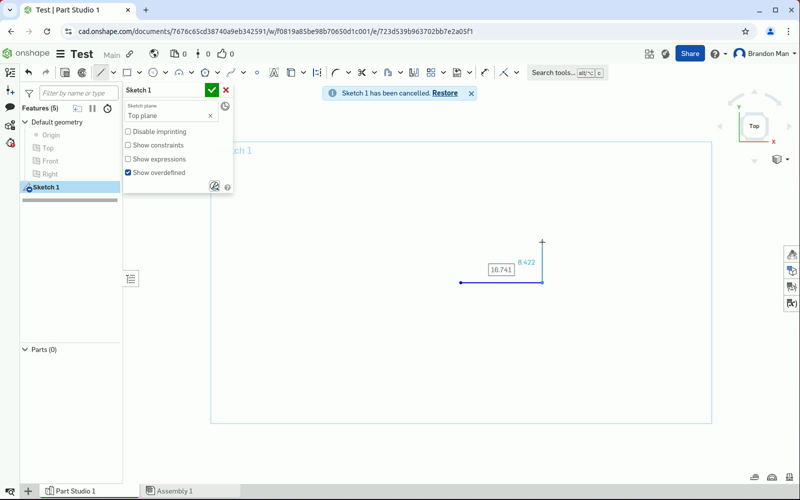
key_down(shift)
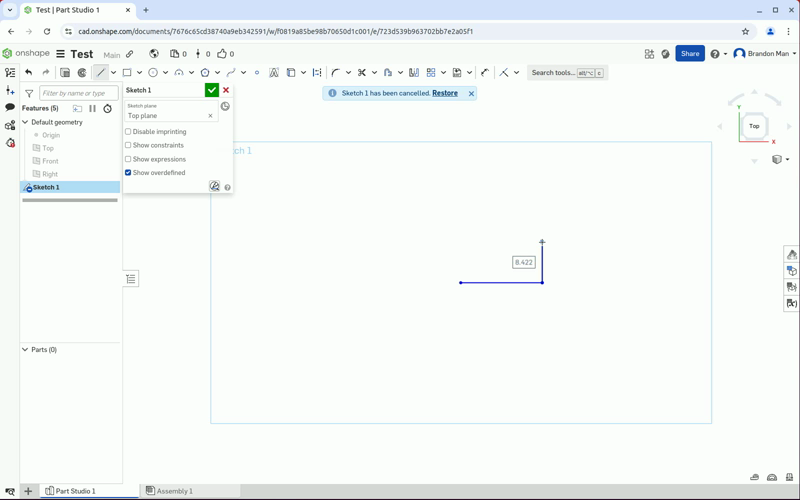
mouse_move(460, 241)
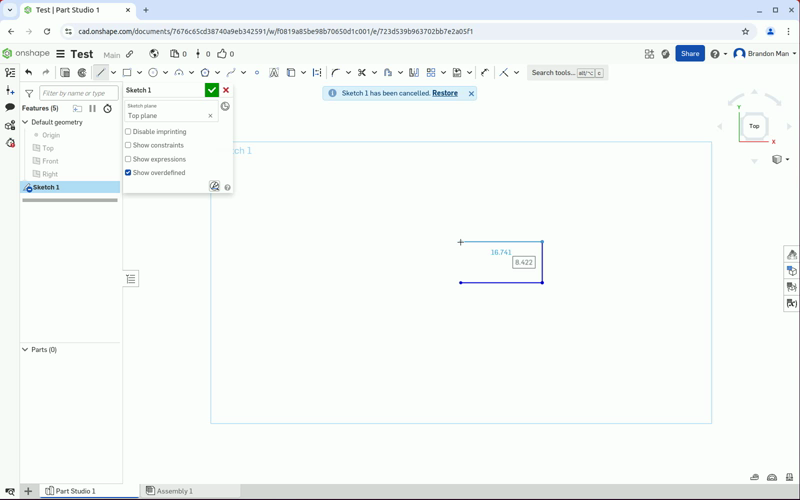
click(460, 241)
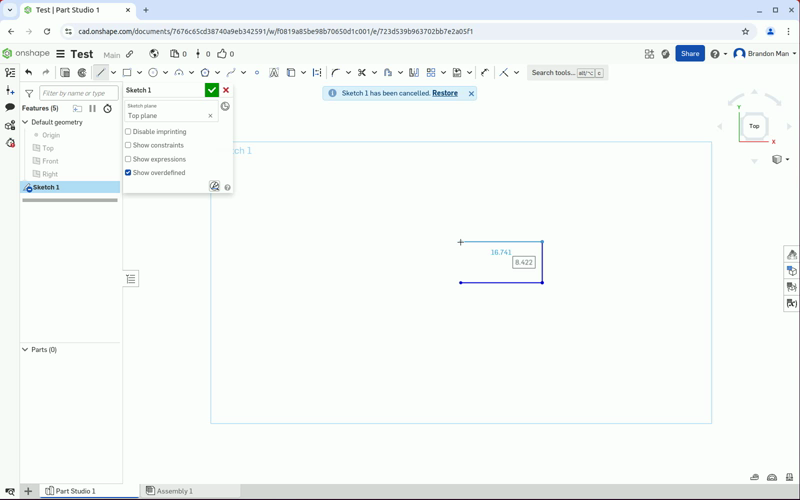
key_up(shift)
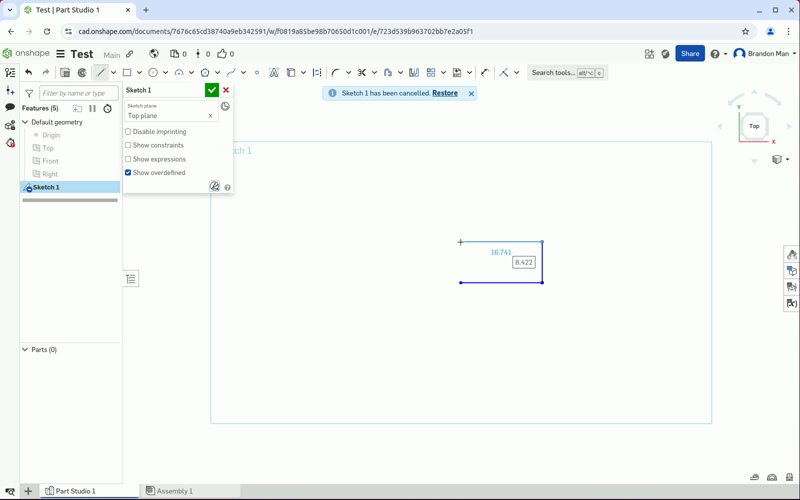
mouse_move(490, 241)
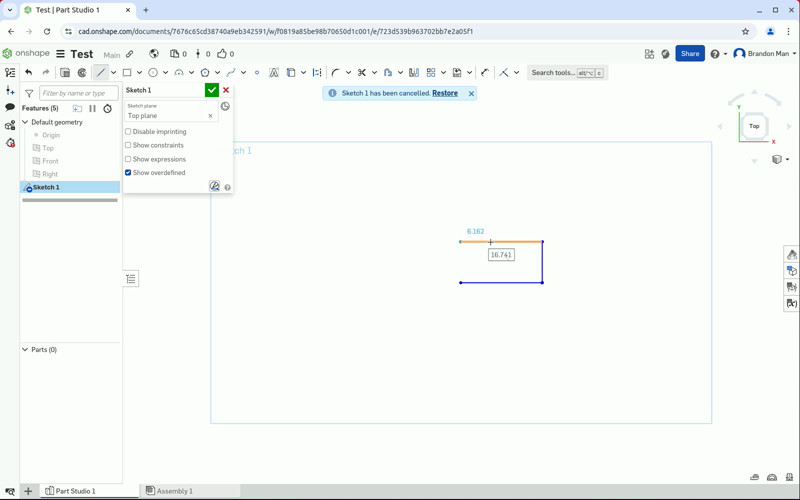
key_down(shift)
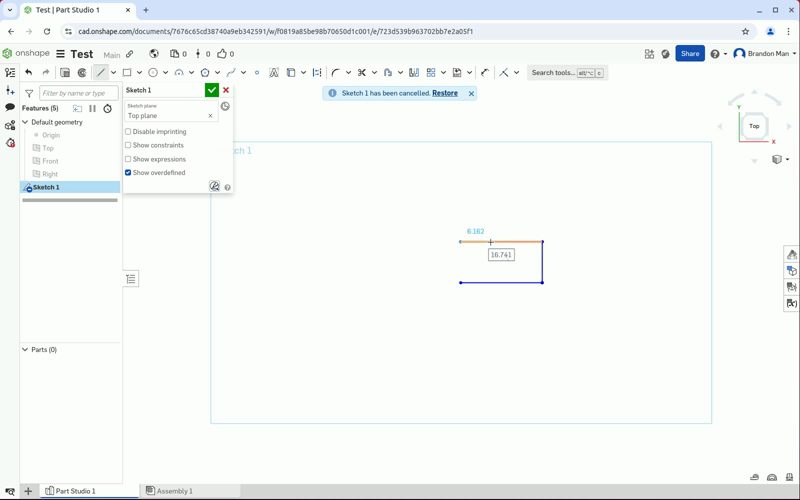
mouse_move(460, 282)
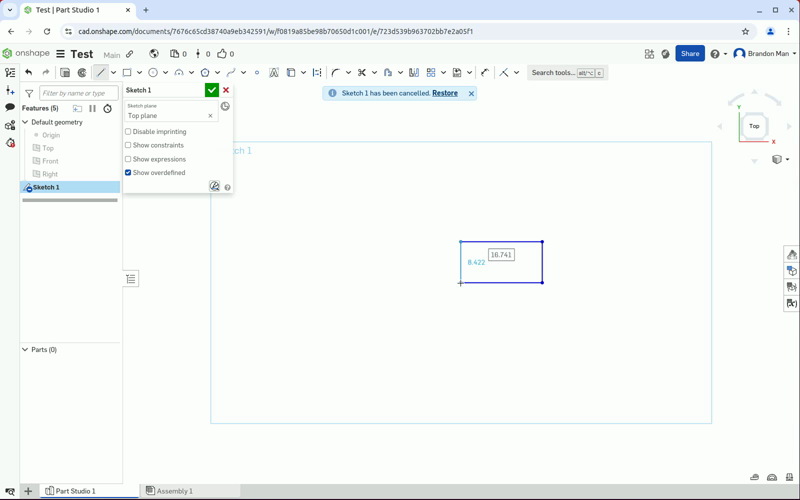
key_up(shift)
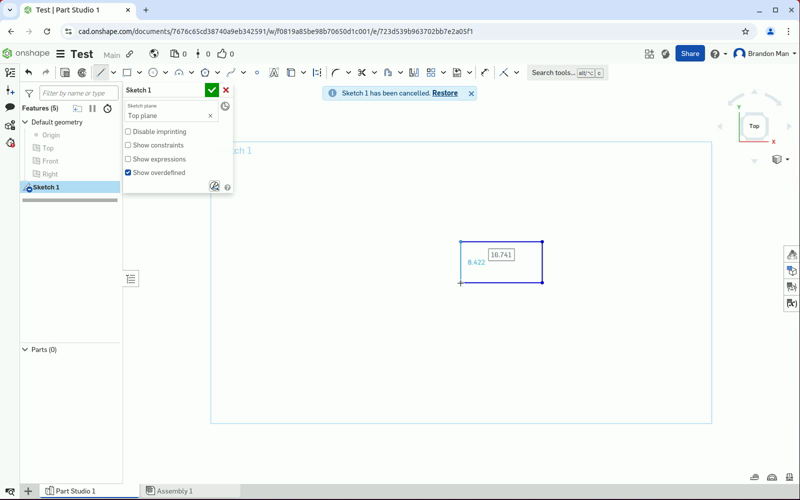
click(460, 282)
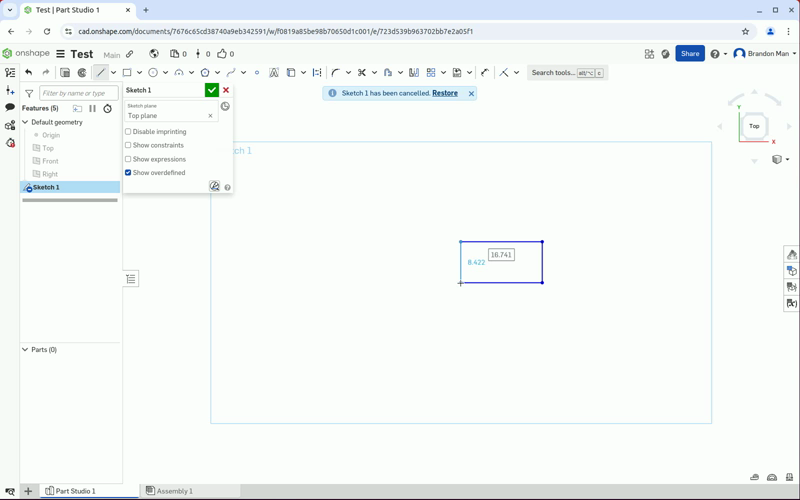
key(esc)
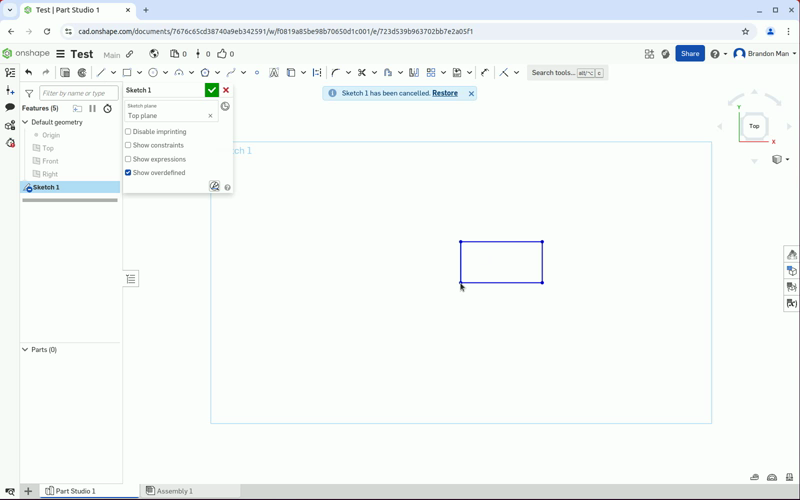
mouse_move(525, 269)
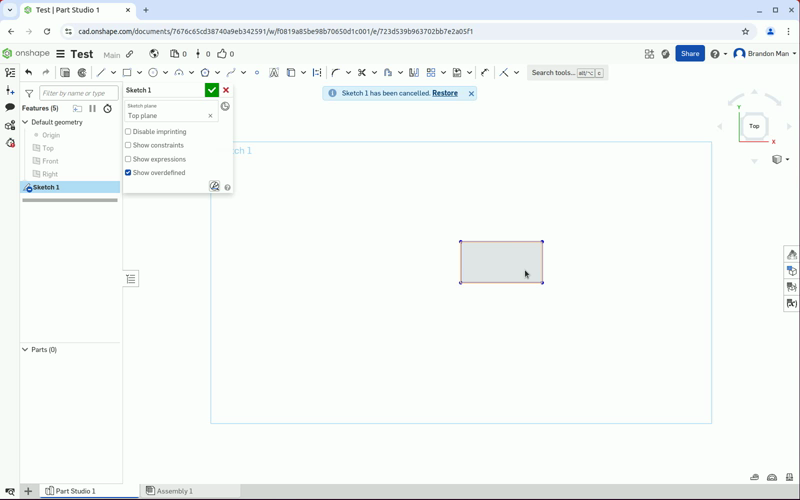
click(525, 269)
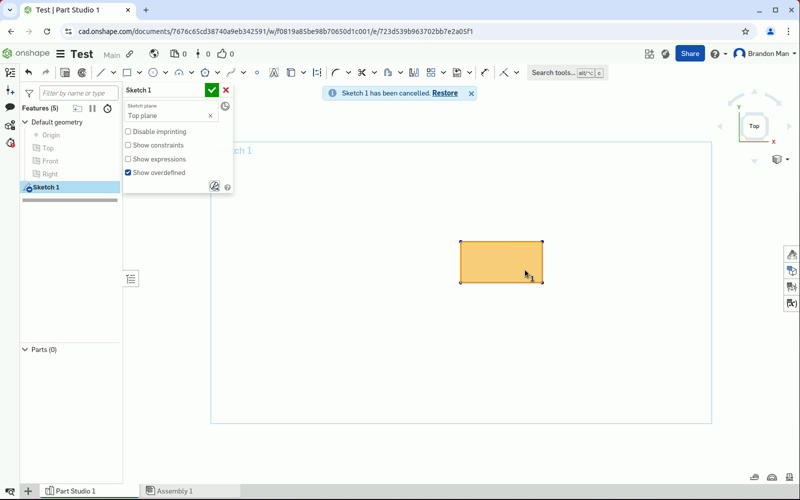
mouse_move(73, 352)
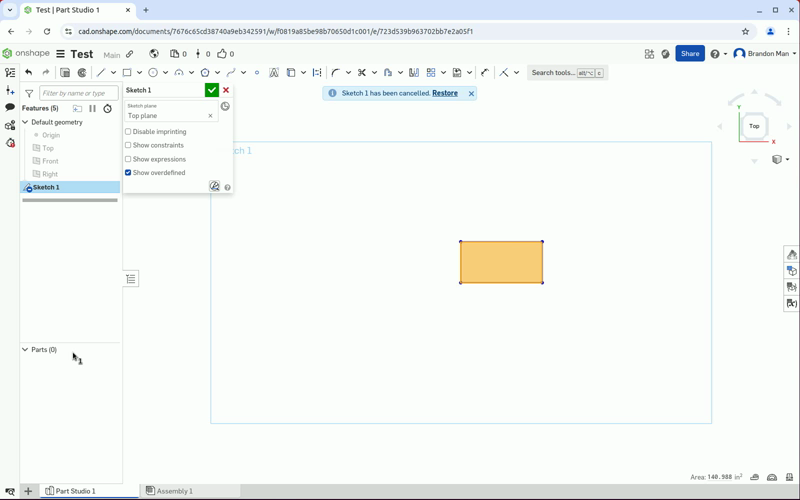
key(shift+y)
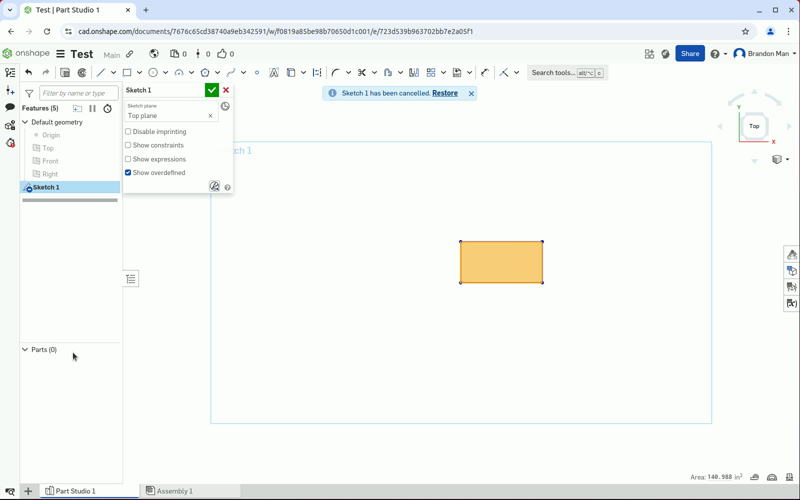
key(shift+e)
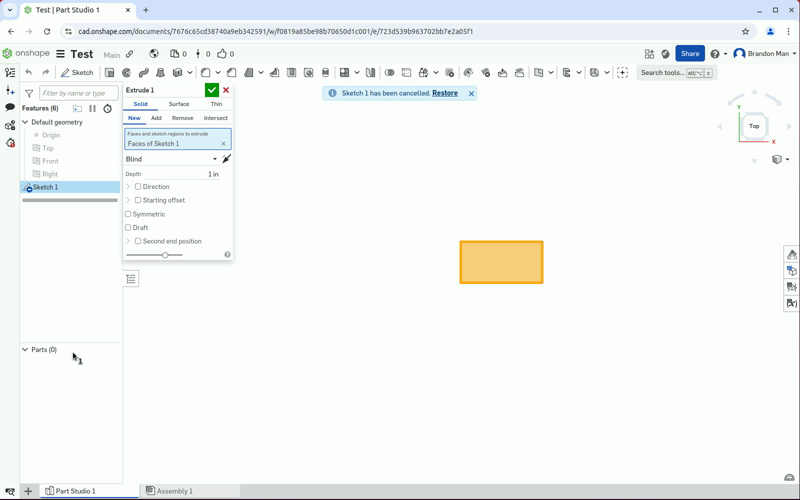
mouse_move(143, 106)
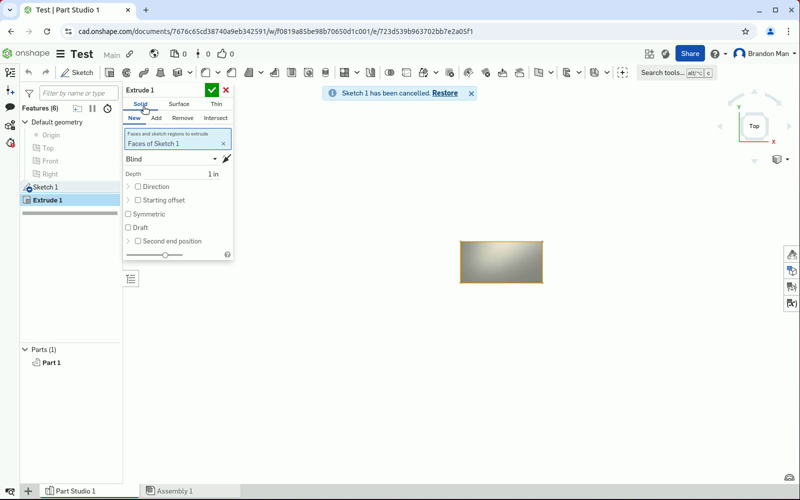
click(143, 106)
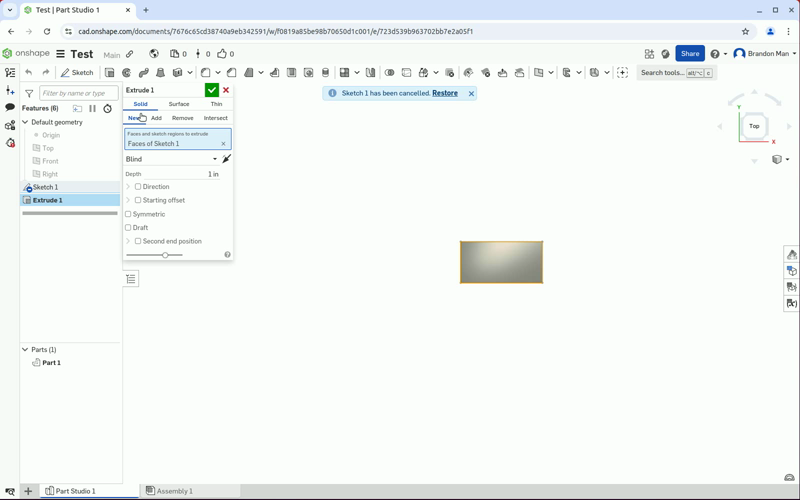
mouse_move(137, 120)
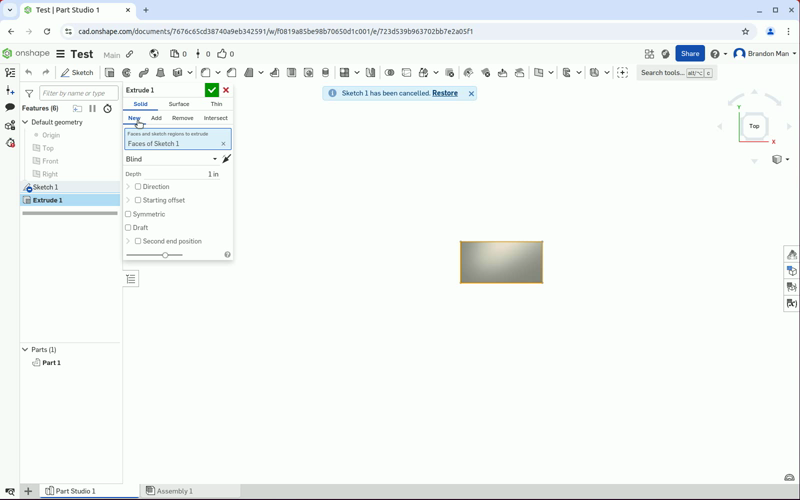
click(137, 120)
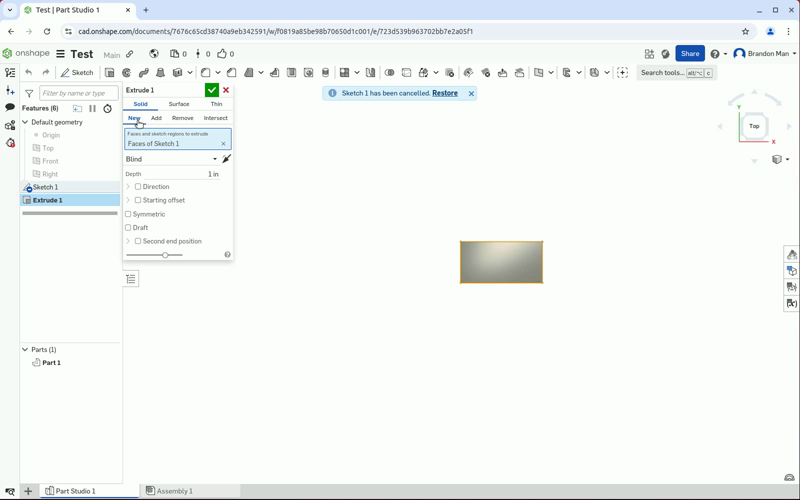
key(tab, 4)
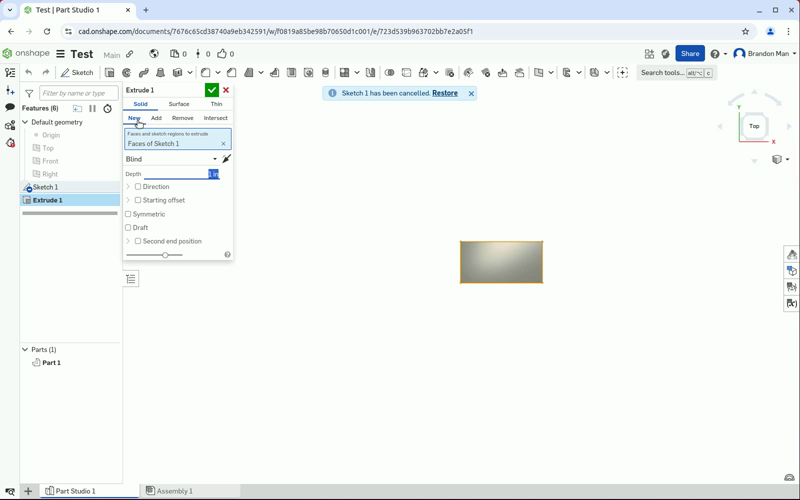
text(23.108)
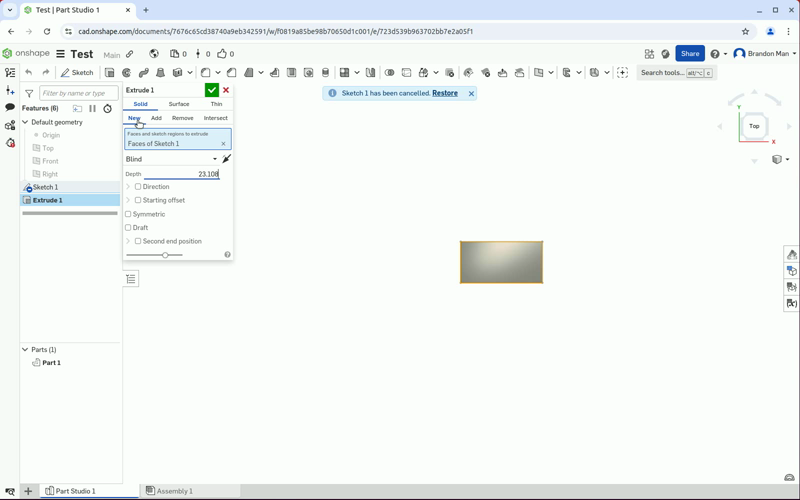
key(enter)
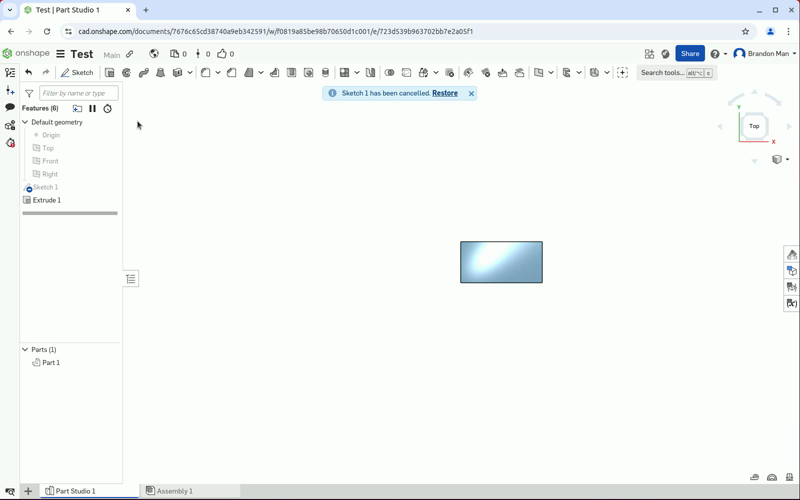
key(shift+h)
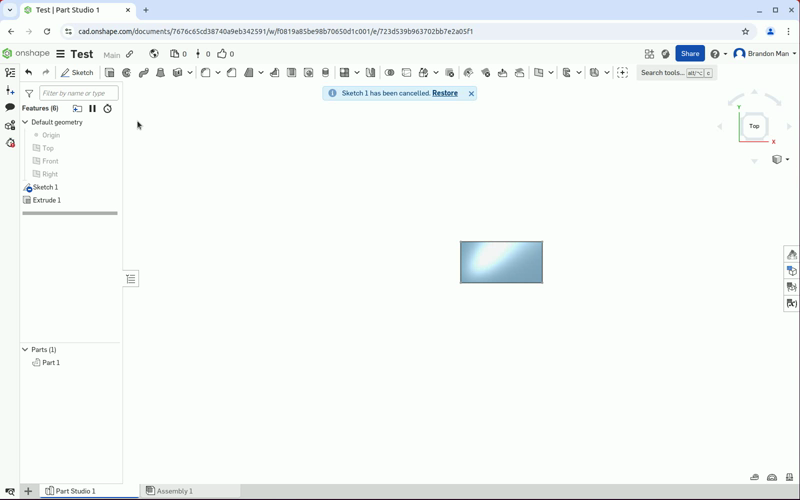
key(shift+h)
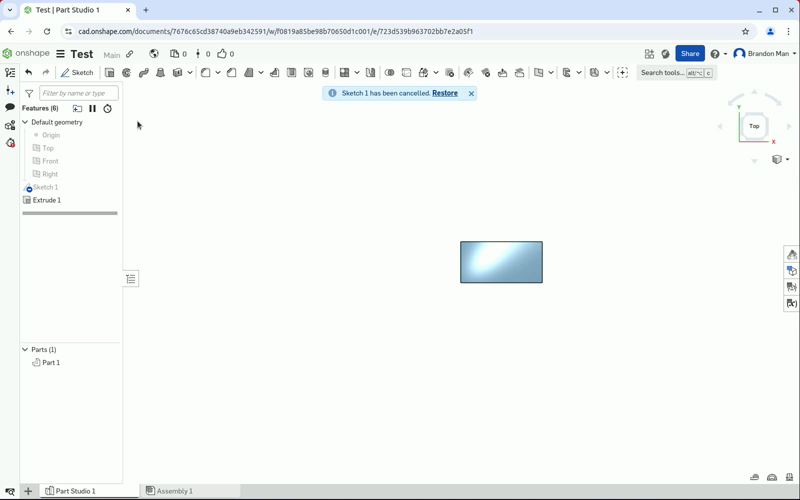
mouse_move(73, 189)
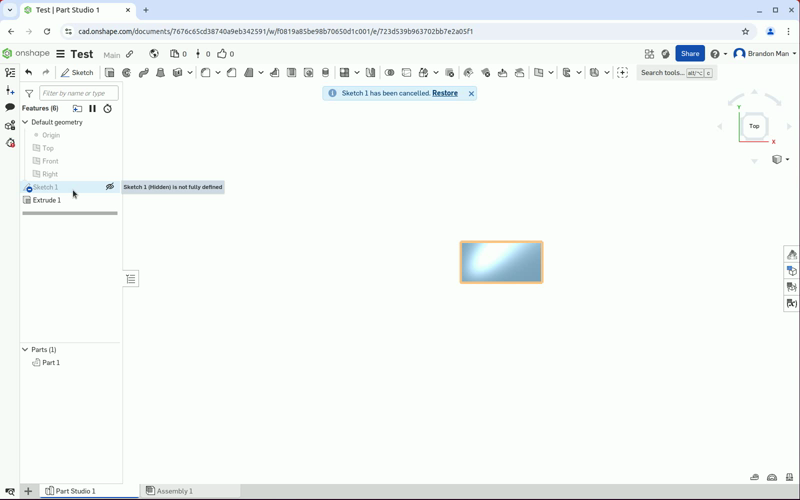
click(73, 189)
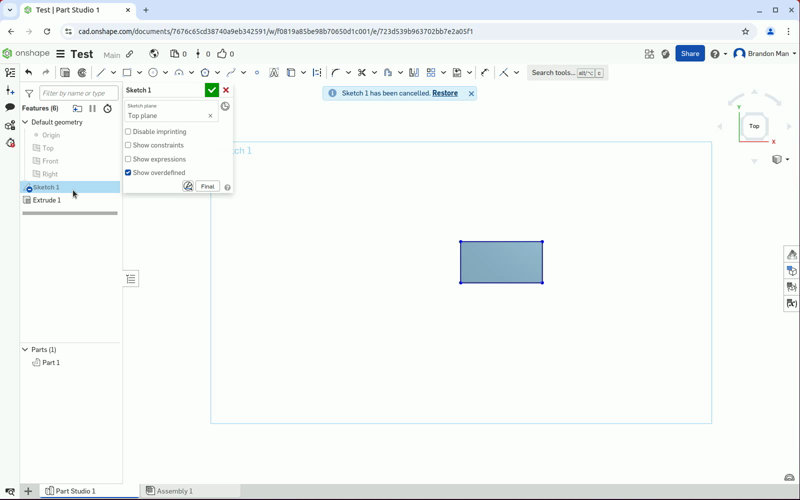
mouse_move(229, 92)
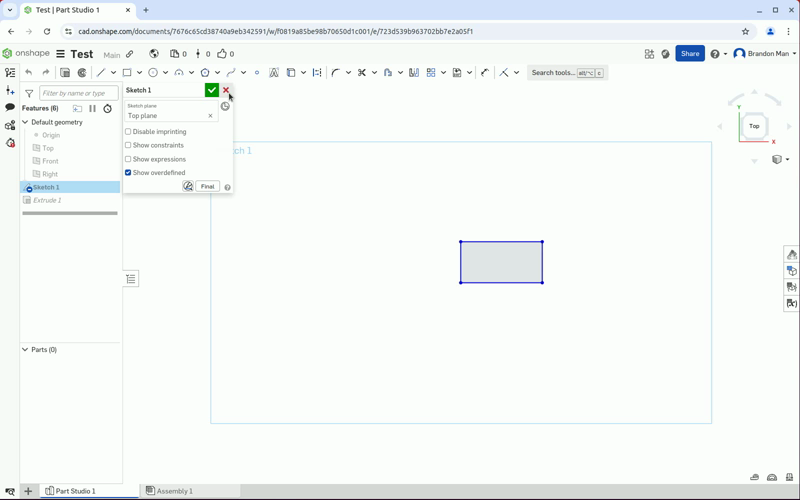
click(229, 92)
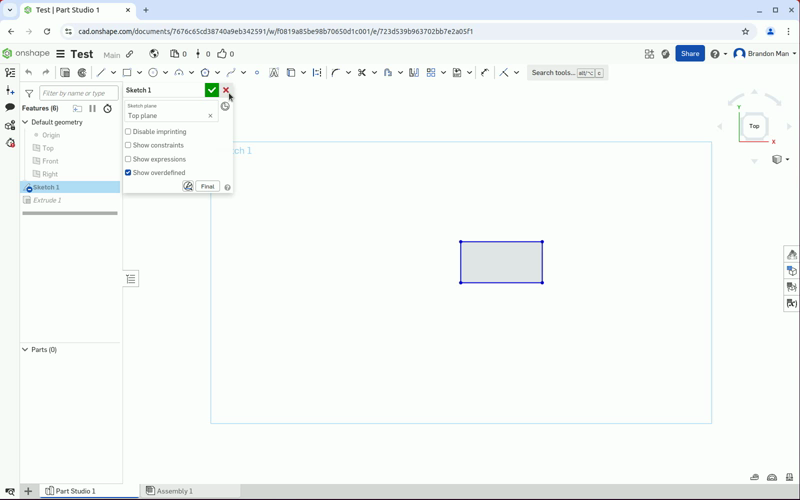
key(shift+s)
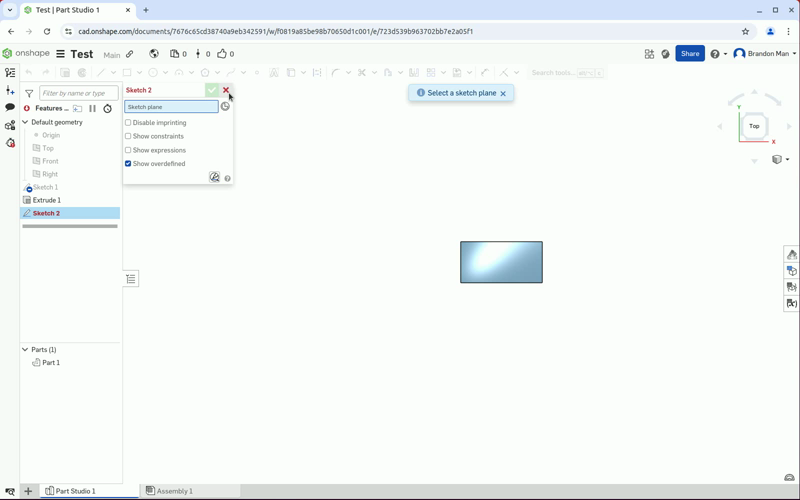
mouse_move(73, 150)
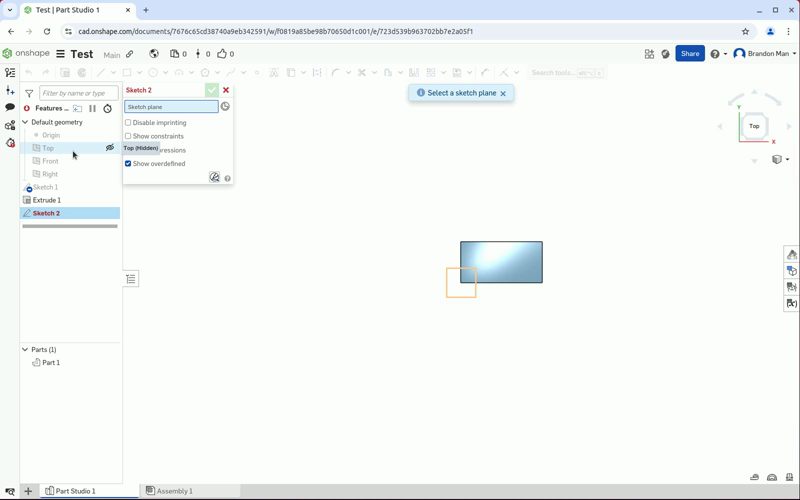
click(73, 150)
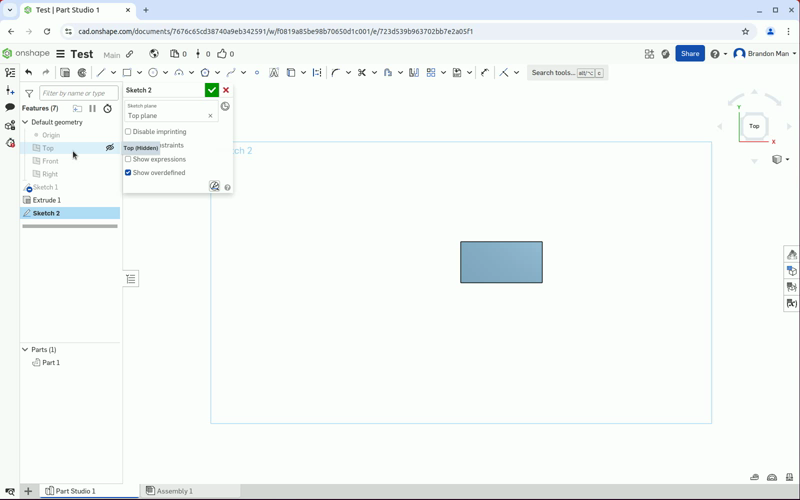
mouse_move(73, 352)
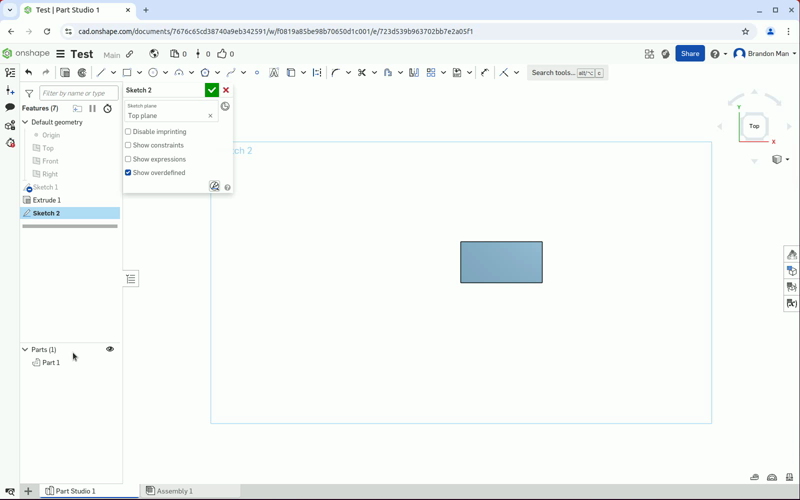
key(y)
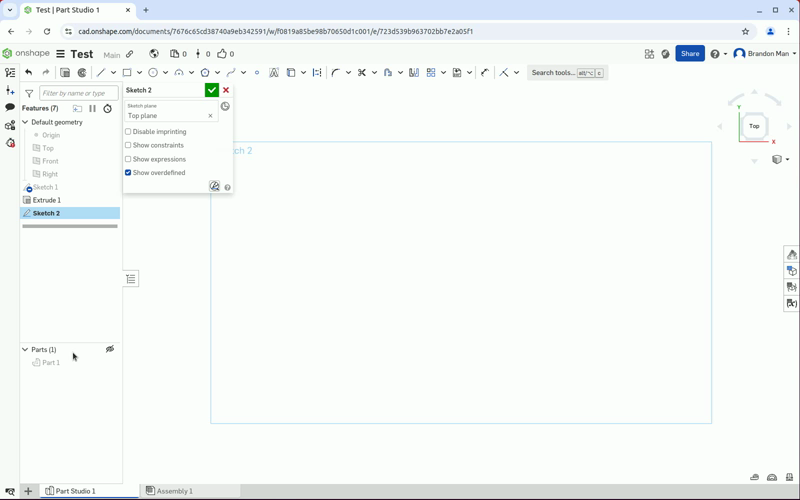
key(l)
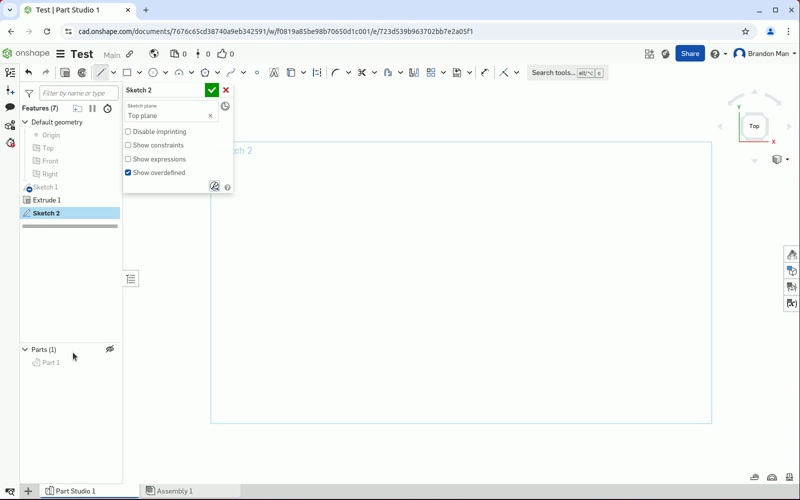
key_down(shift)
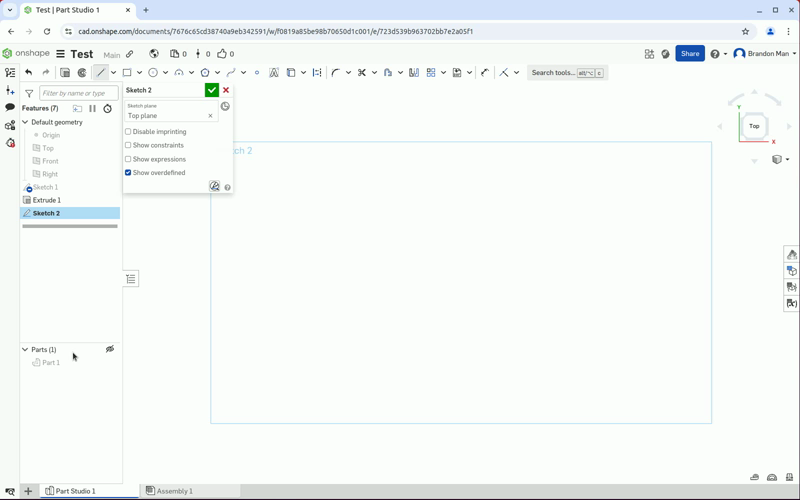
mouse_move(385, 332)
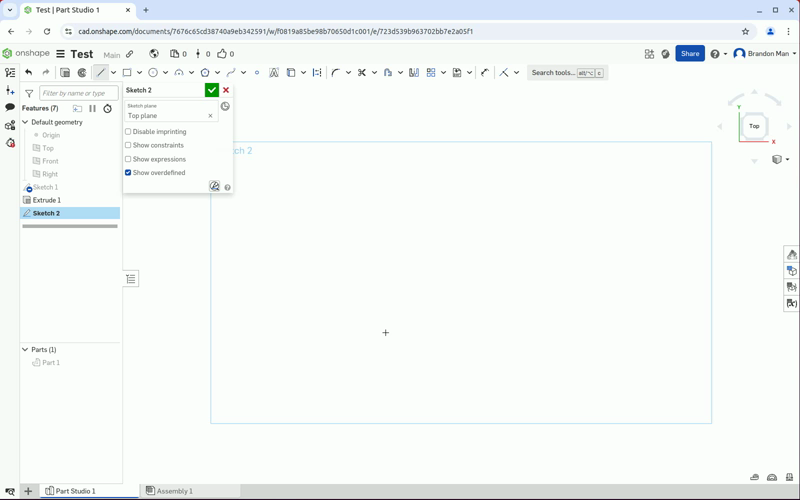
click(385, 332)
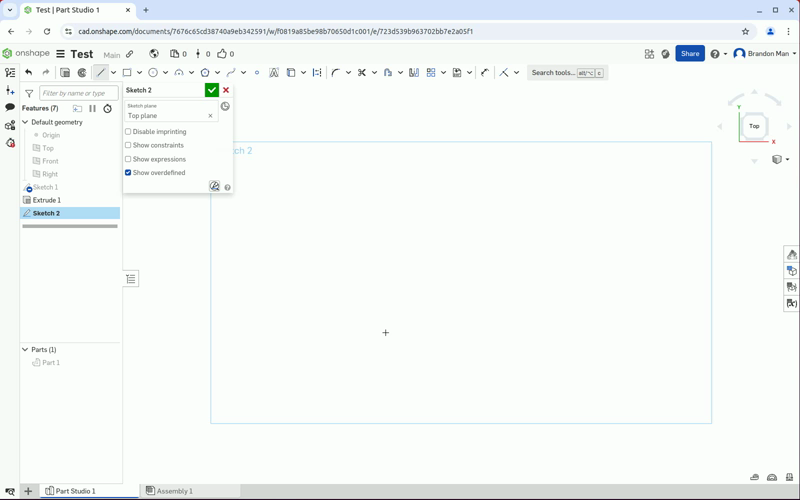
key_up(shift)
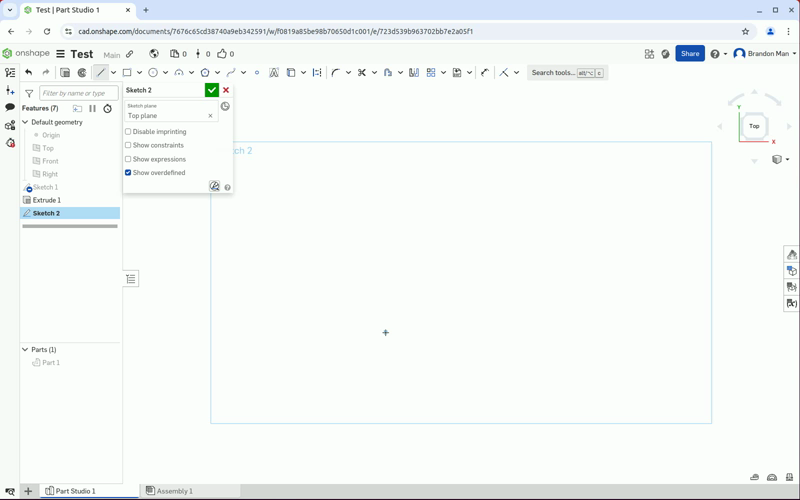
key_down(shift)
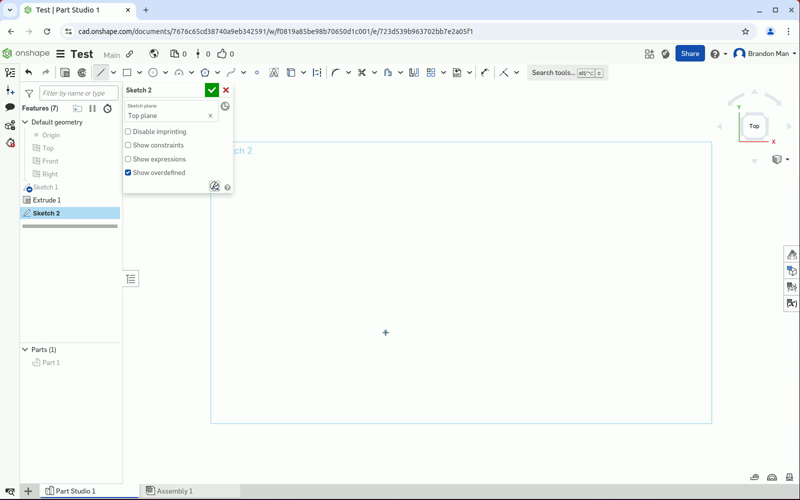
mouse_move(415, 332)
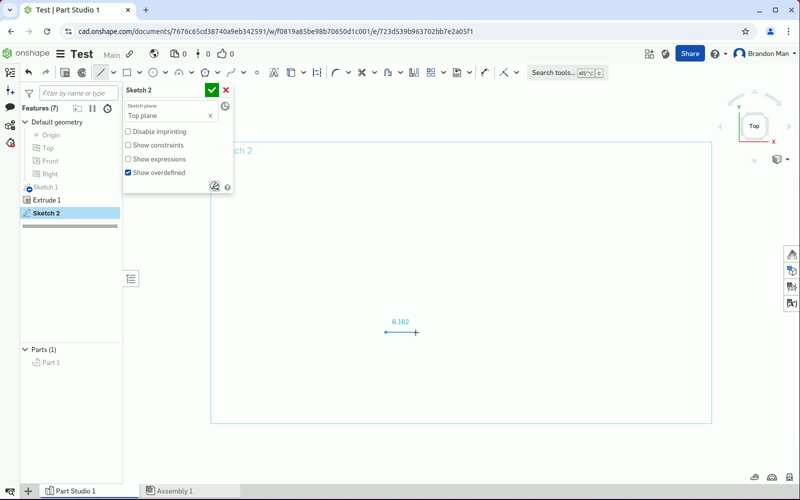
mouse_move(420, 351)
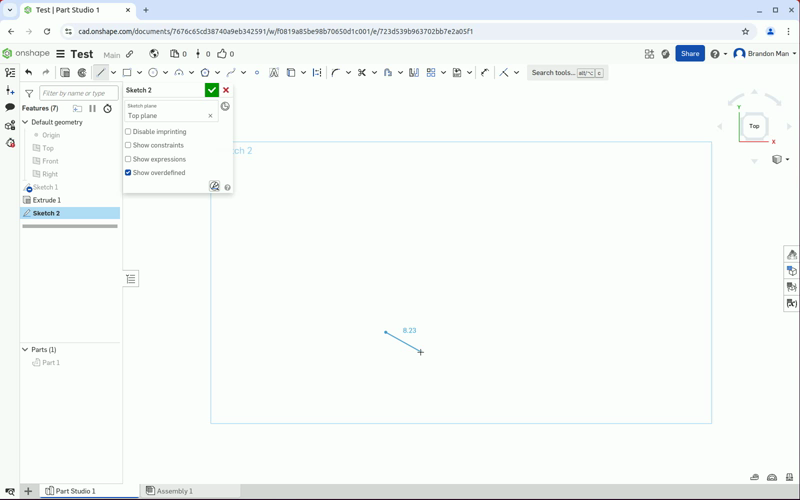
click(420, 351)
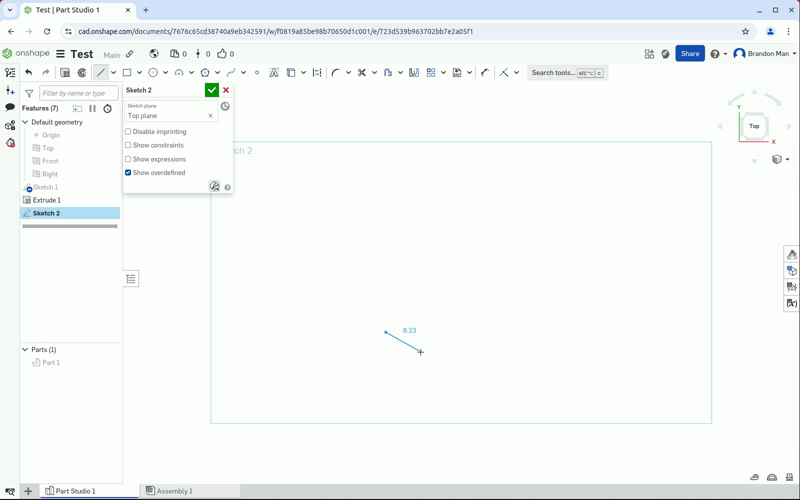
key_up(shift)
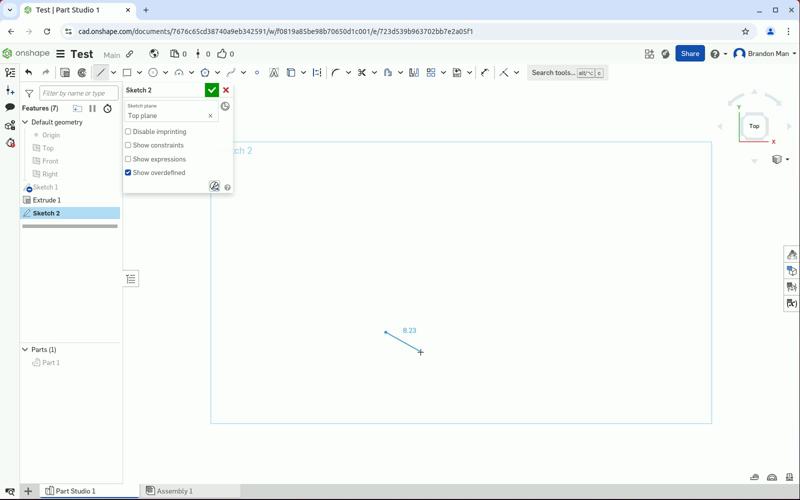
key_down(shift)
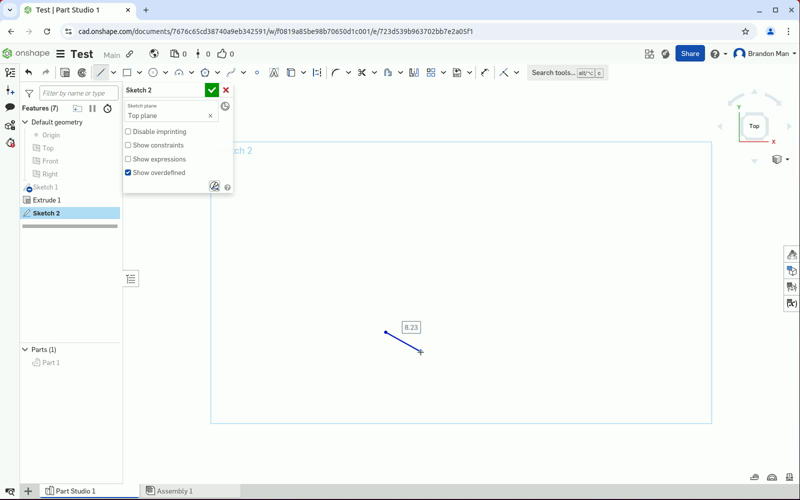
mouse_move(461, 282)
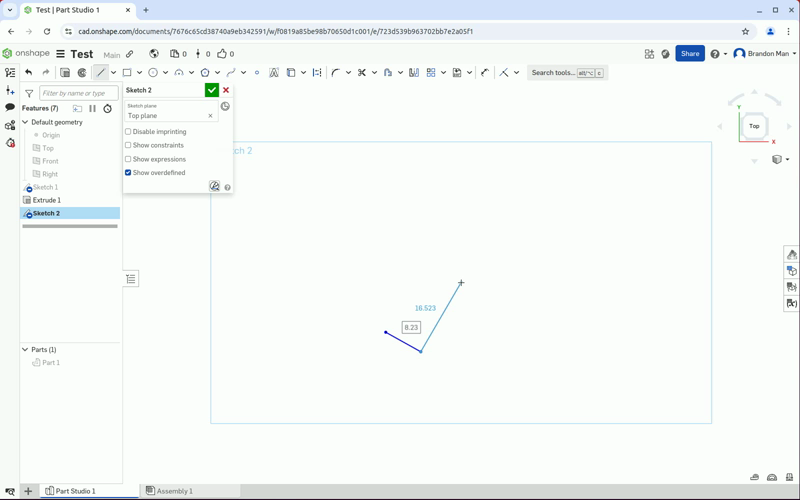
click(461, 282)
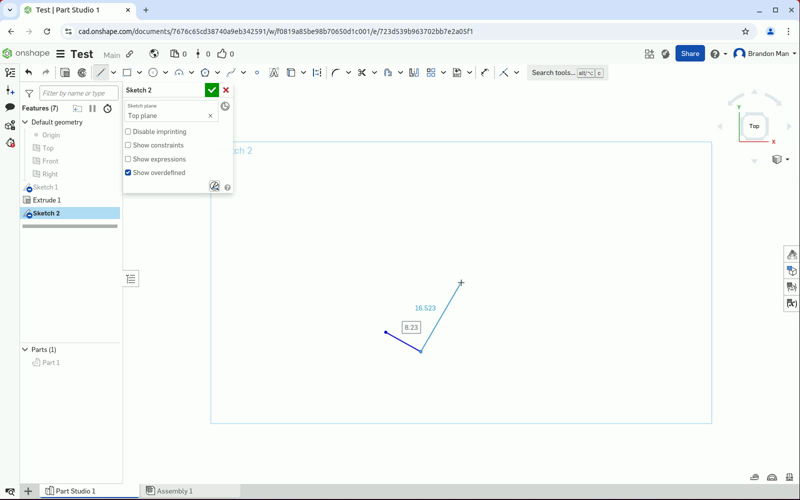
key_up(shift)
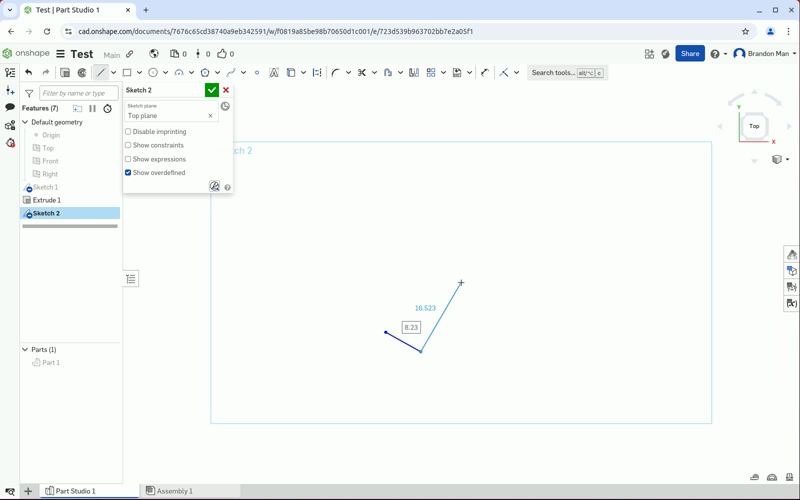
key_down(shift)
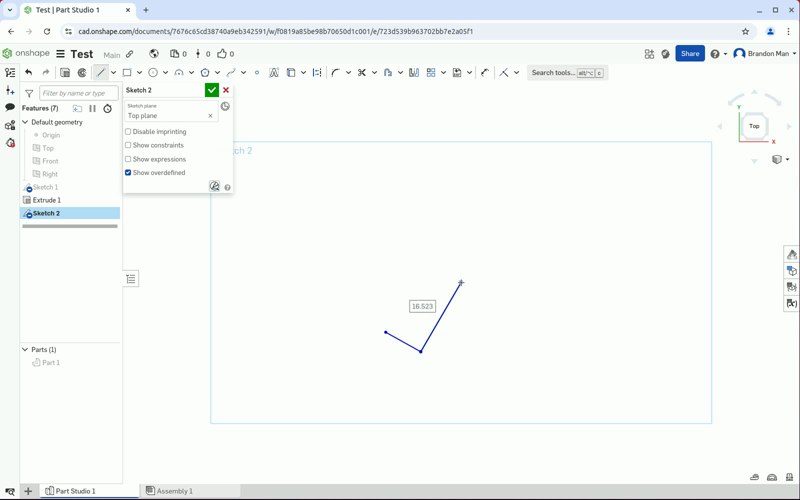
mouse_move(491, 282)
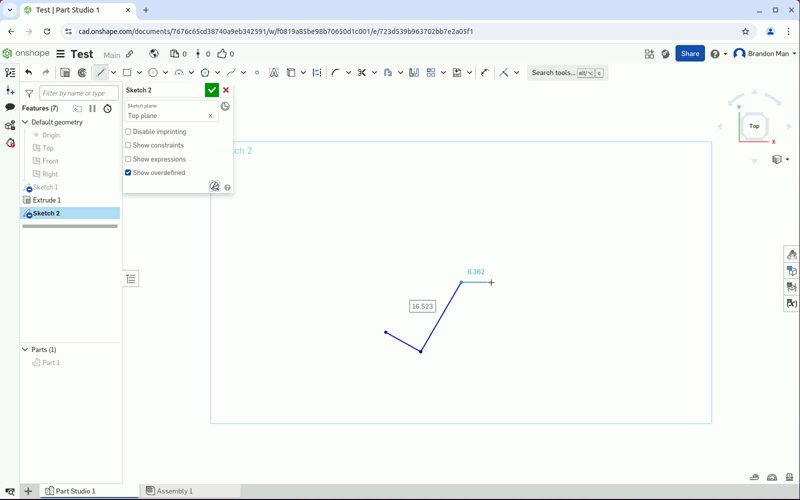
mouse_move(426, 262)
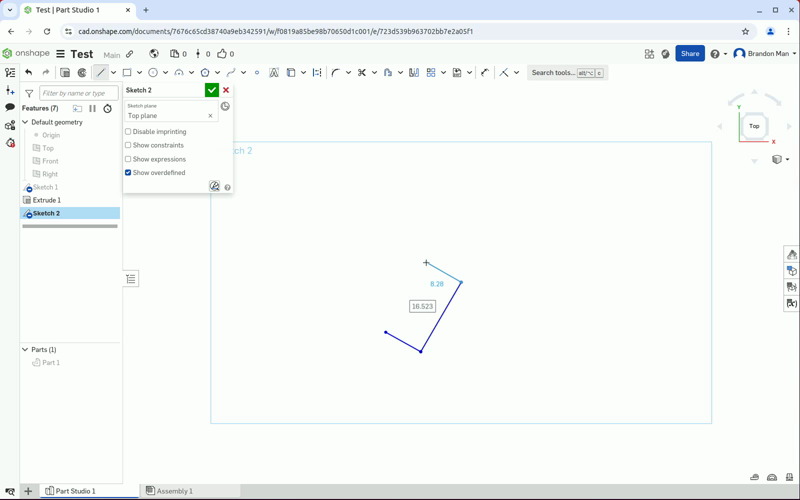
click(426, 262)
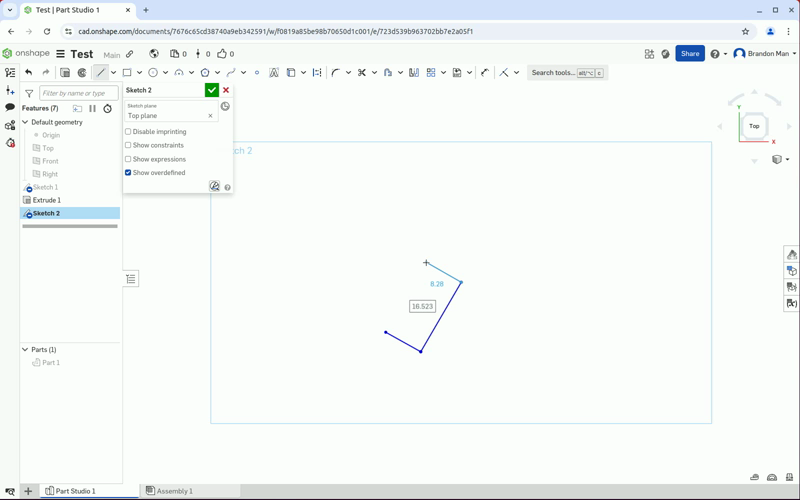
key_up(shift)
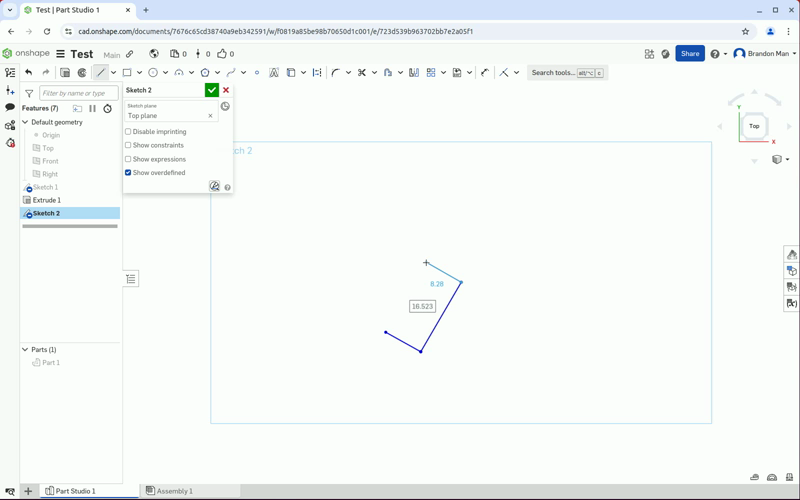
key_down(shift)
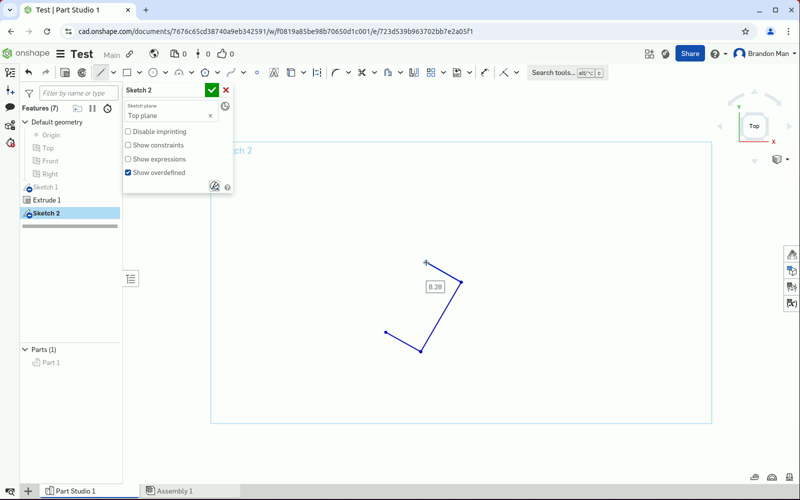
mouse_move(385, 332)
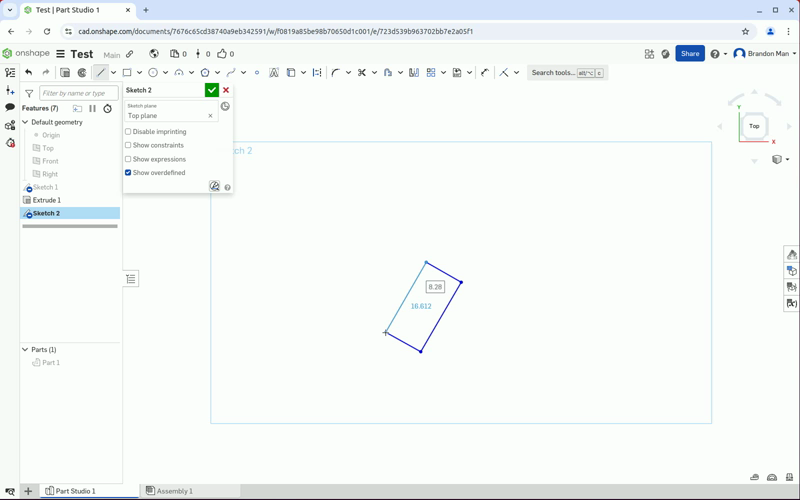
key_up(shift)
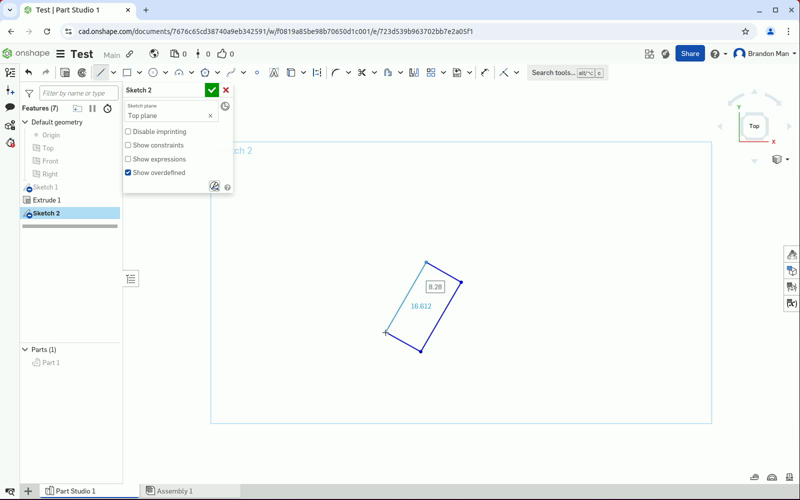
click(385, 332)
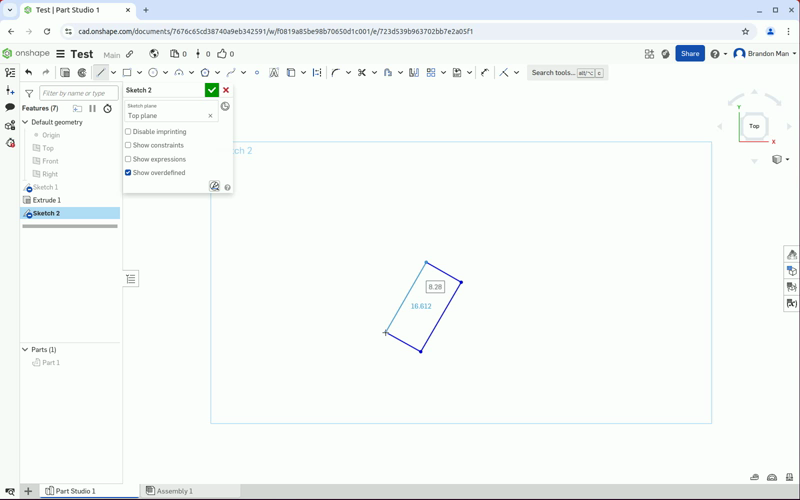
key(esc)
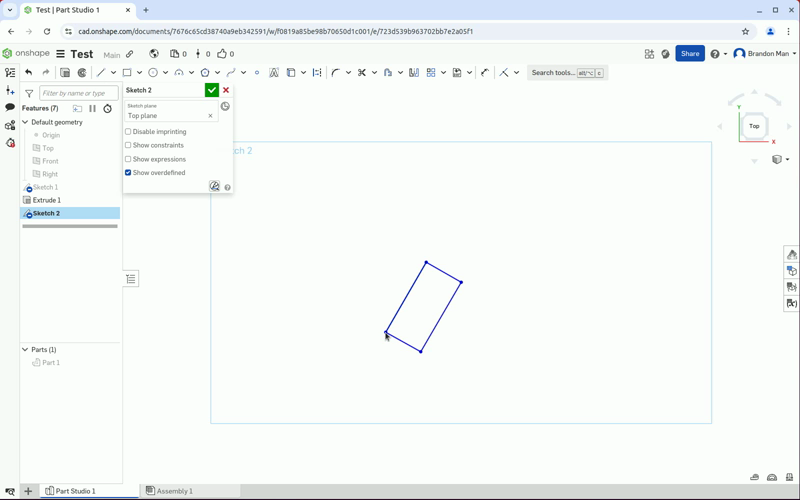
mouse_move(404, 324)
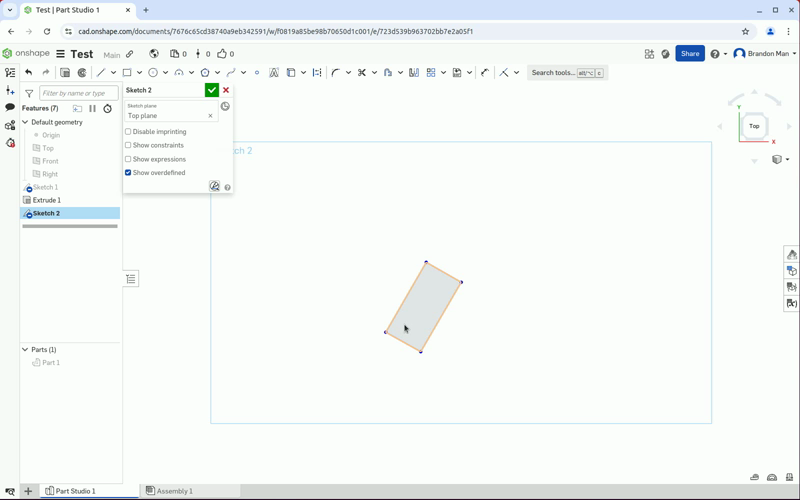
click(404, 324)
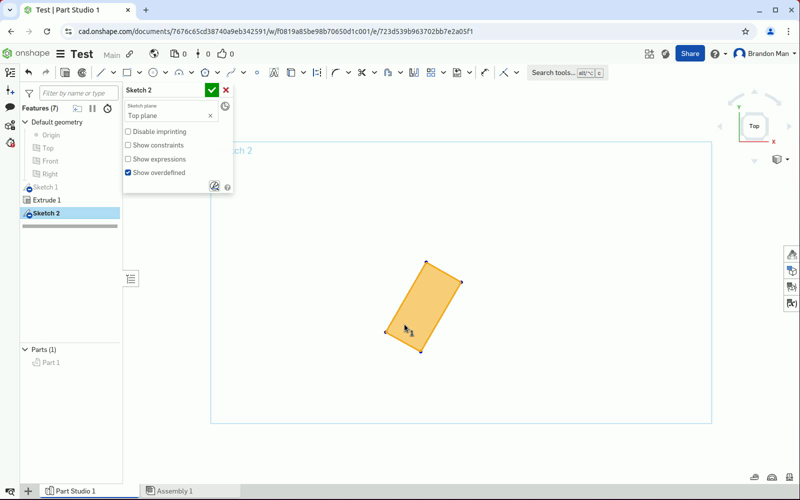
mouse_move(73, 352)
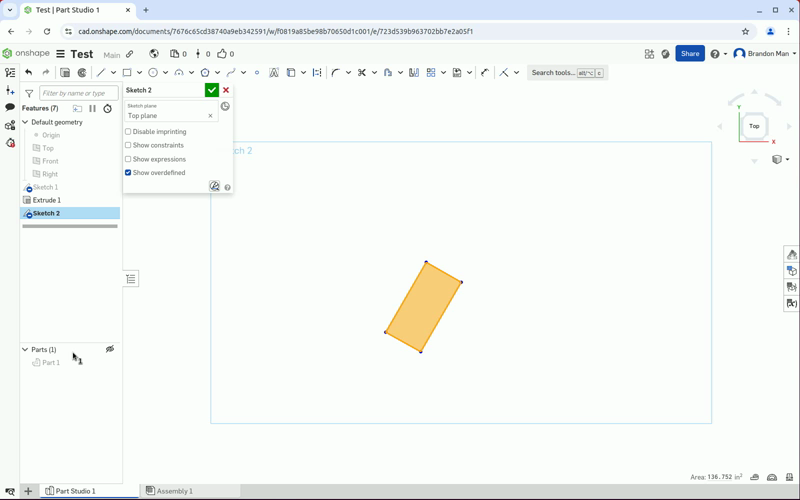
key(shift+y)
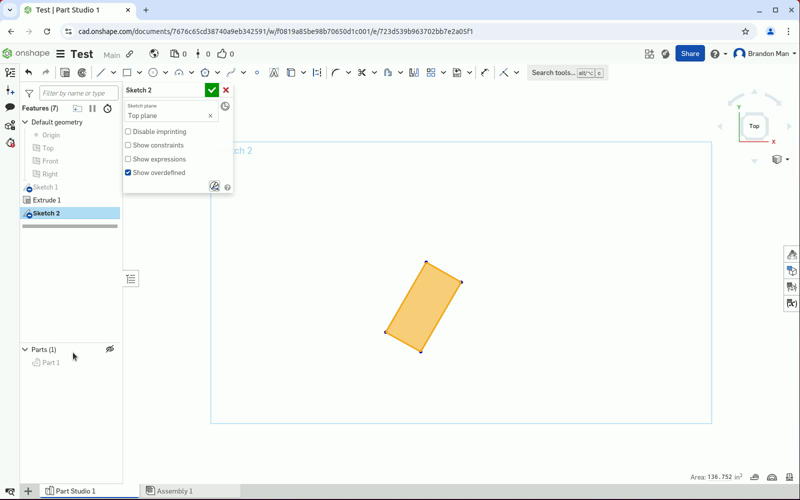
key(shift+e)
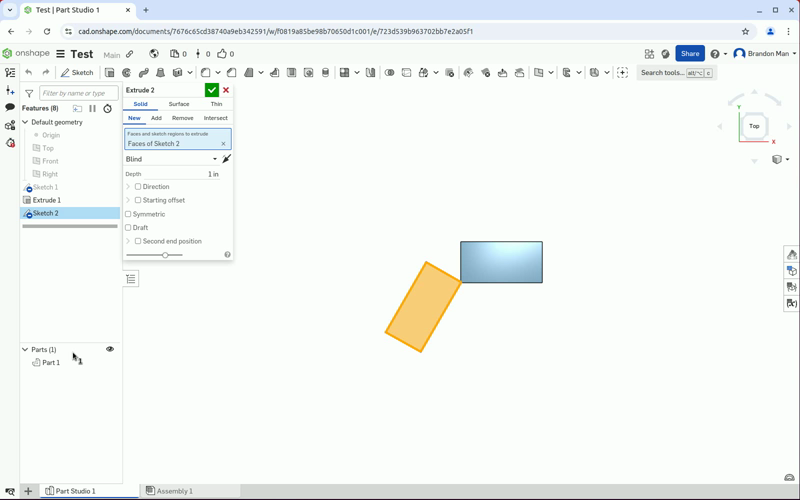
mouse_move(143, 106)
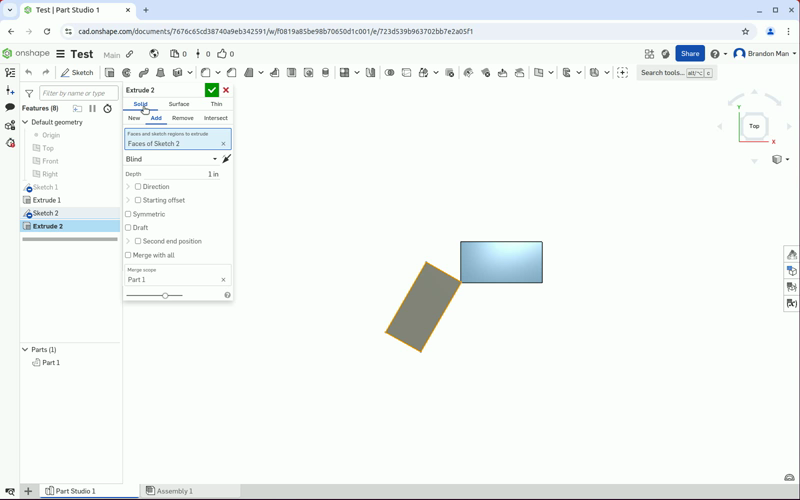
click(143, 106)
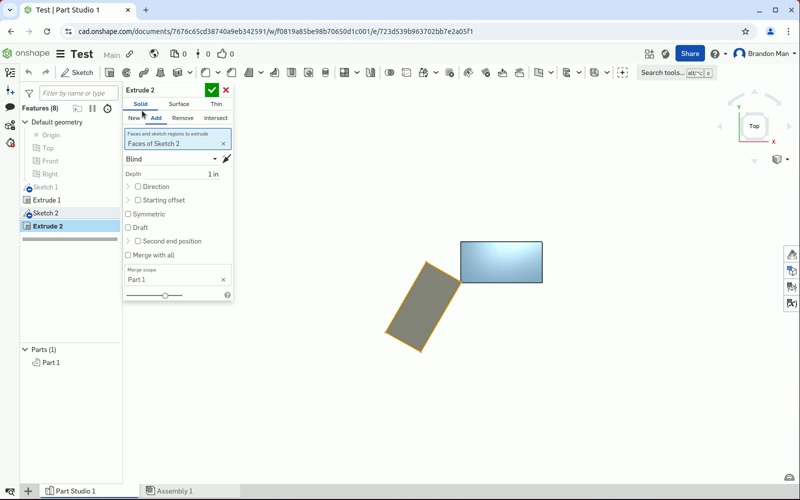
mouse_move(137, 120)
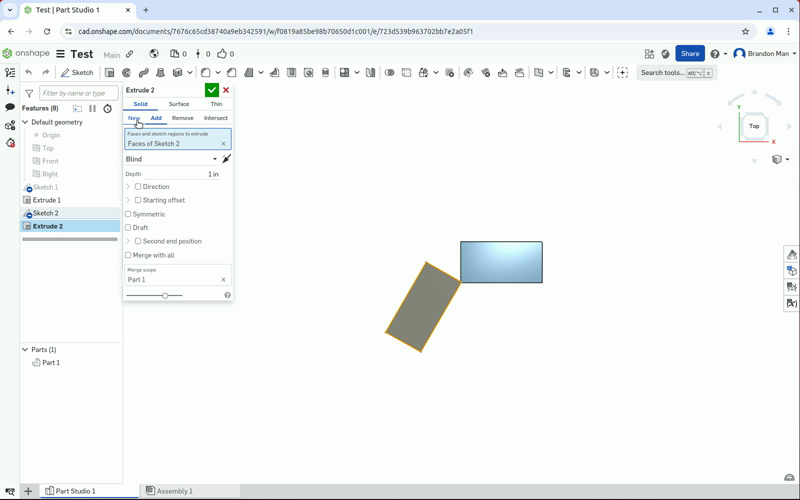
click(137, 120)
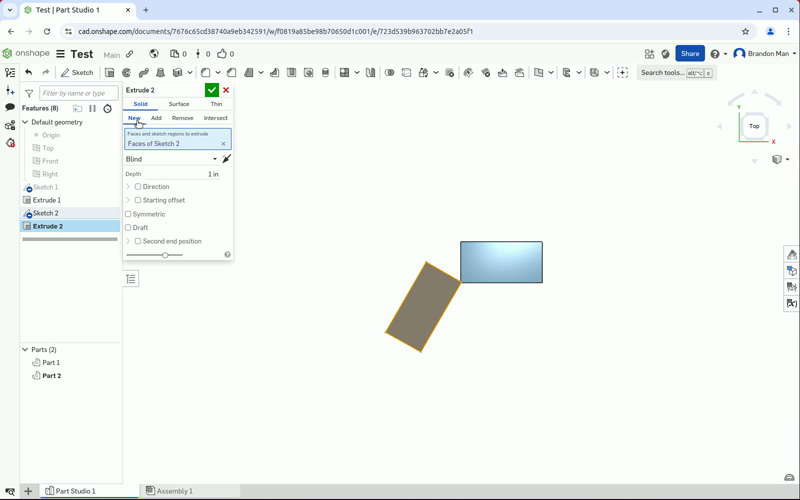
key(tab, 4)
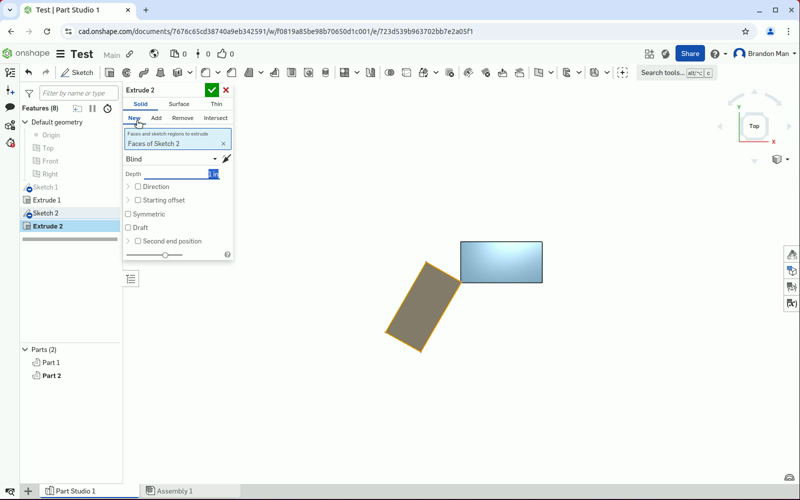
text(23.108)
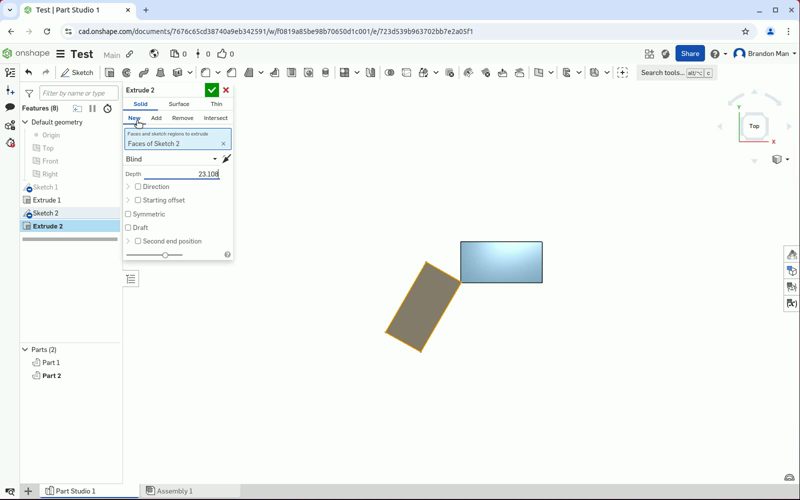
key(enter)
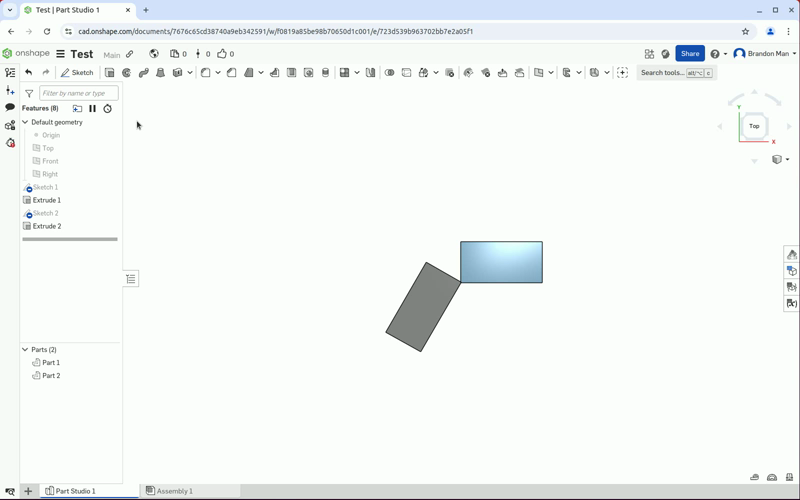
key(shift+h)
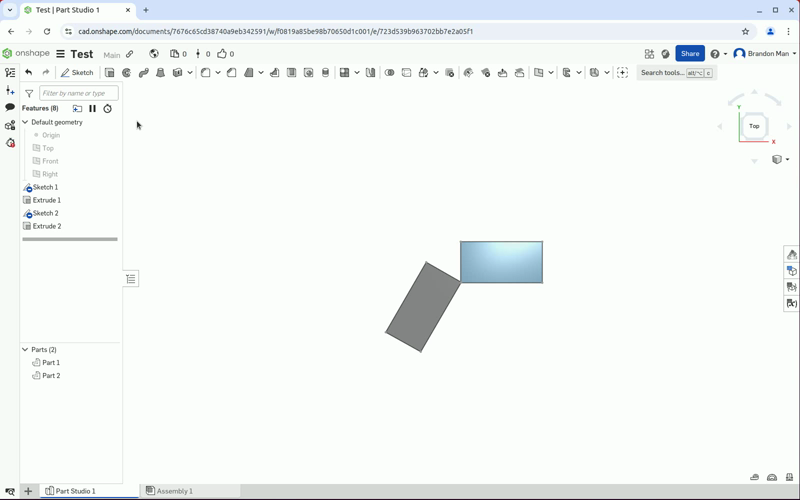
key(shift+h)
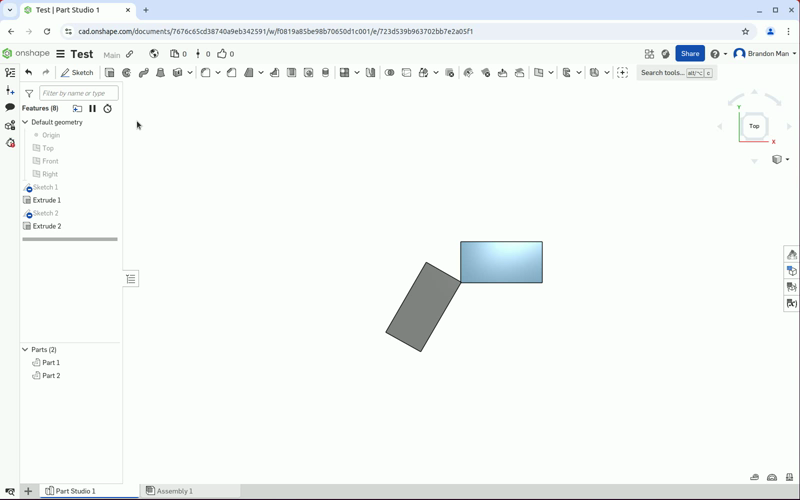
mouse_move(73, 189)
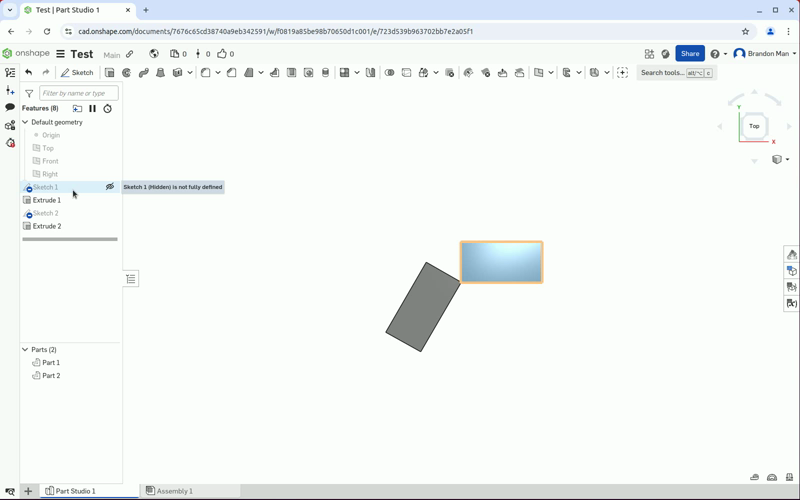
click(73, 189)
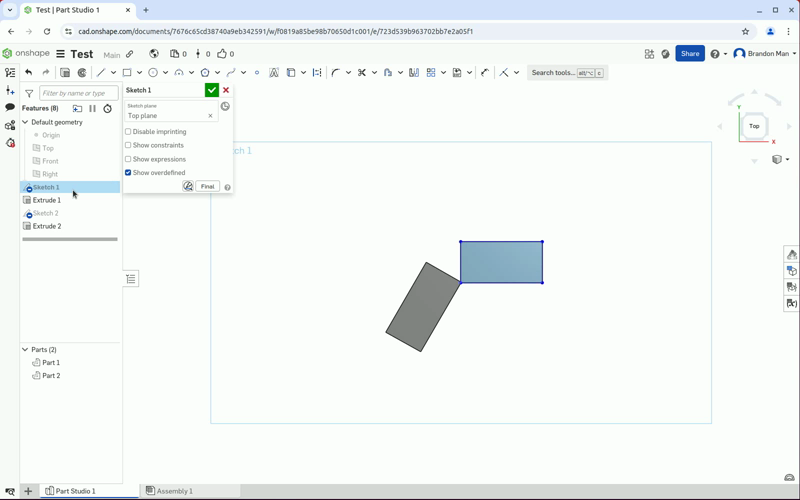
mouse_move(229, 92)
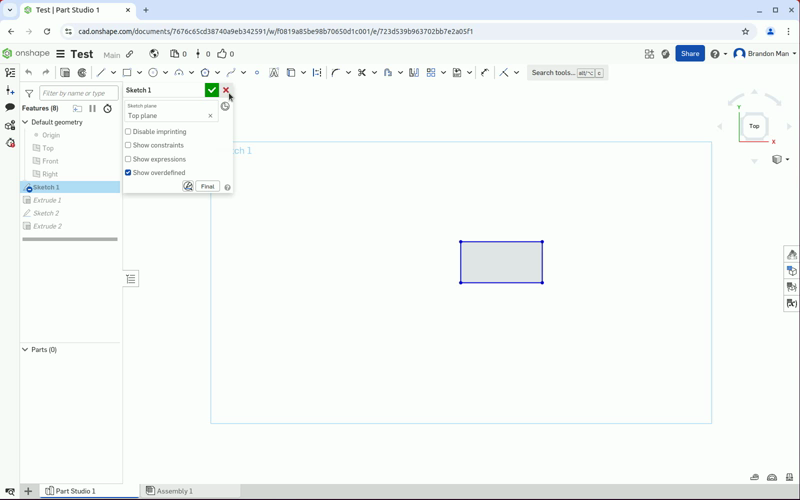
click(229, 92)
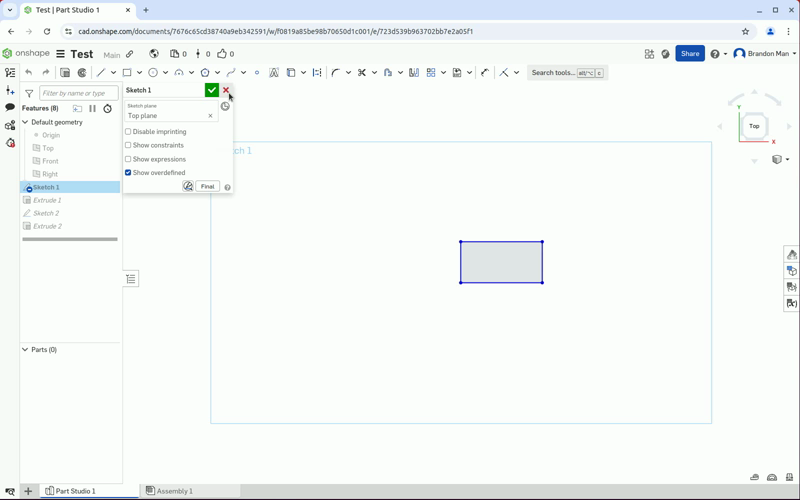
key(shift+s)
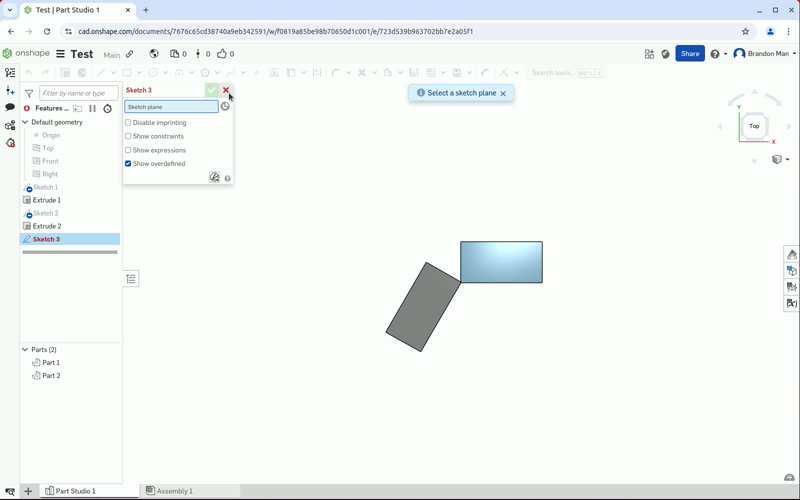
mouse_move(73, 150)
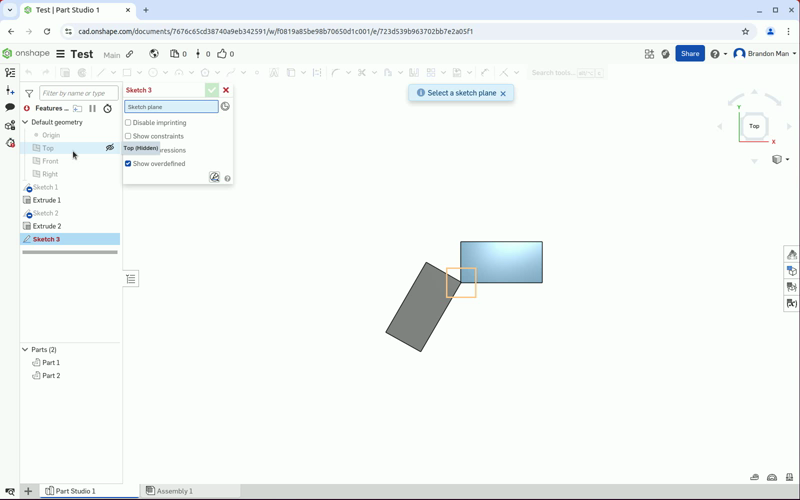
click(73, 150)
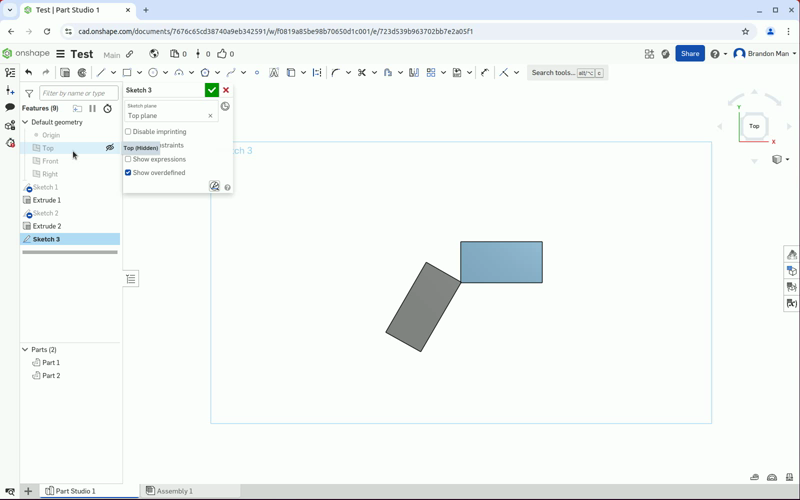
mouse_move(73, 352)
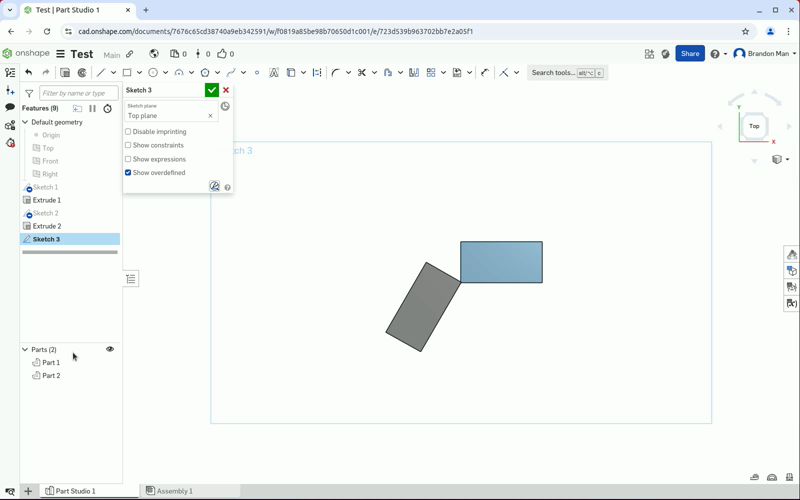
key(y)
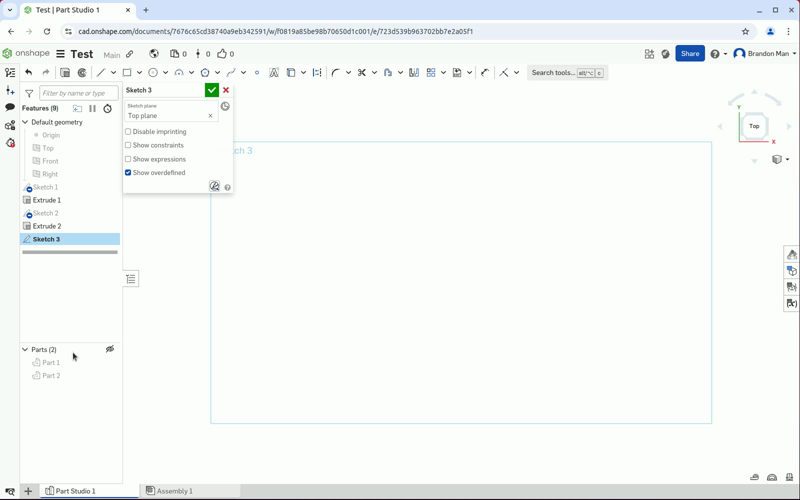
key(l)
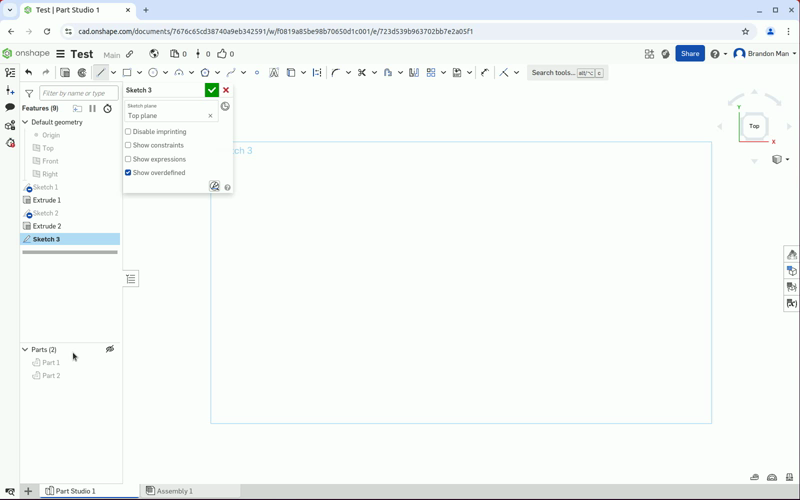
key_down(shift)
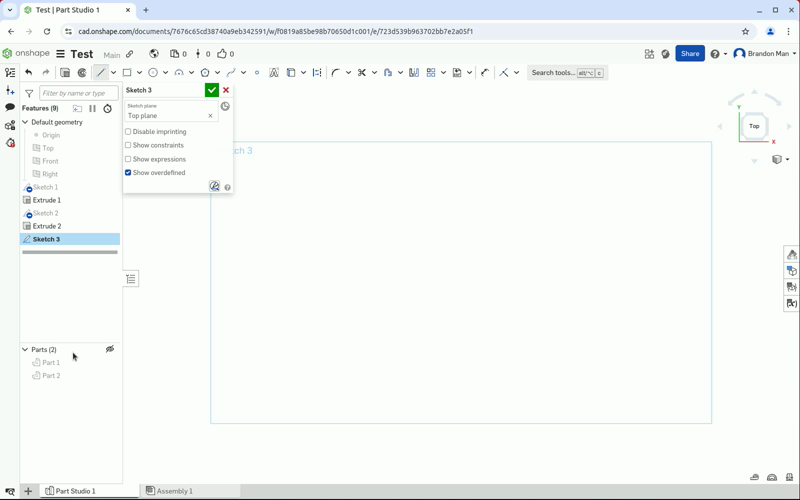
mouse_move(385, 192)
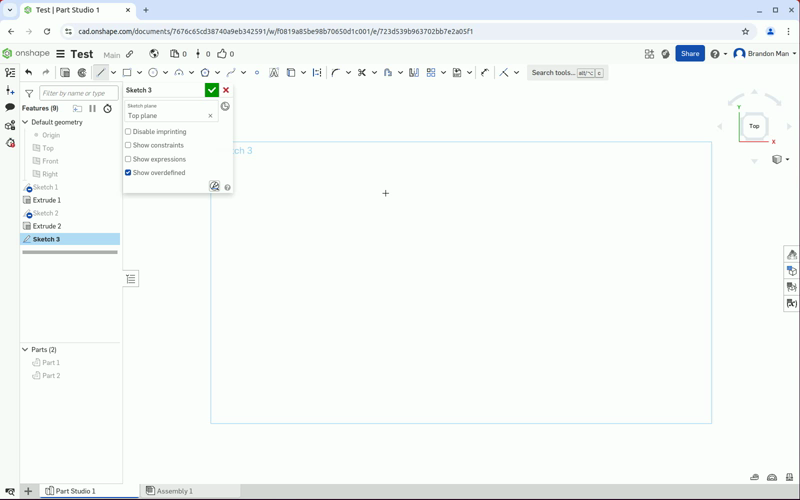
click(385, 192)
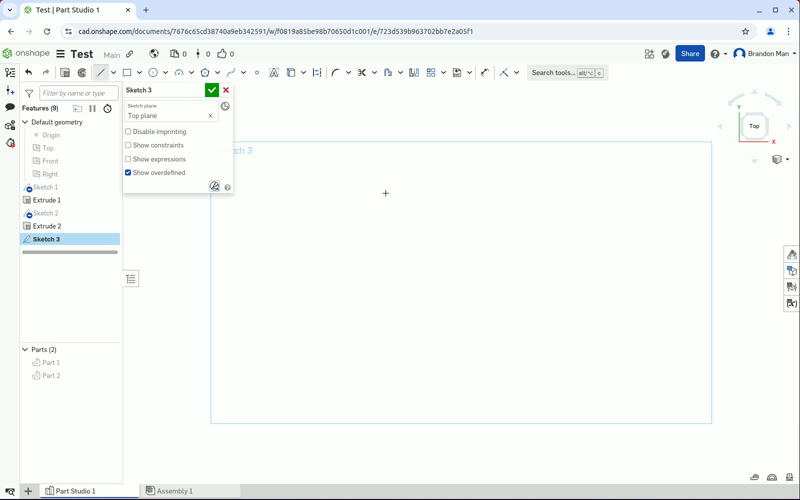
key_up(shift)
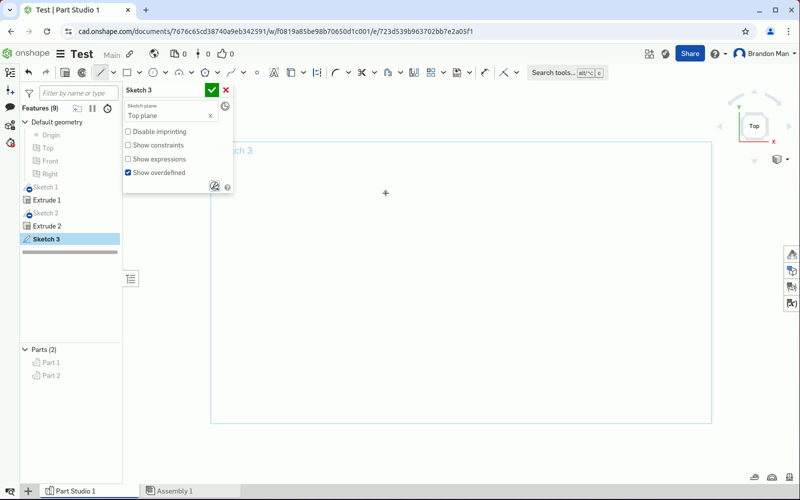
key_down(shift)
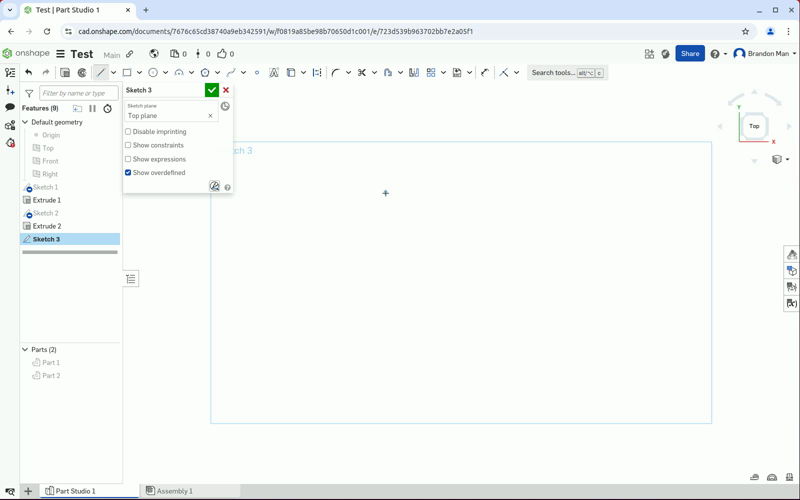
mouse_move(426, 263)
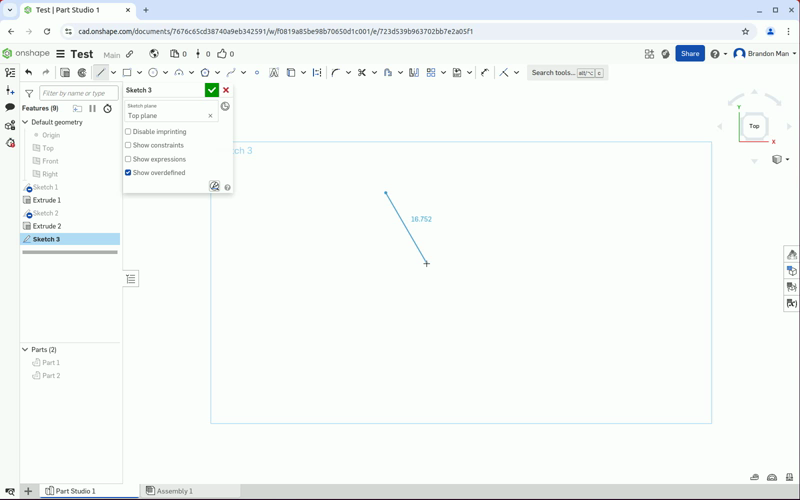
click(426, 263)
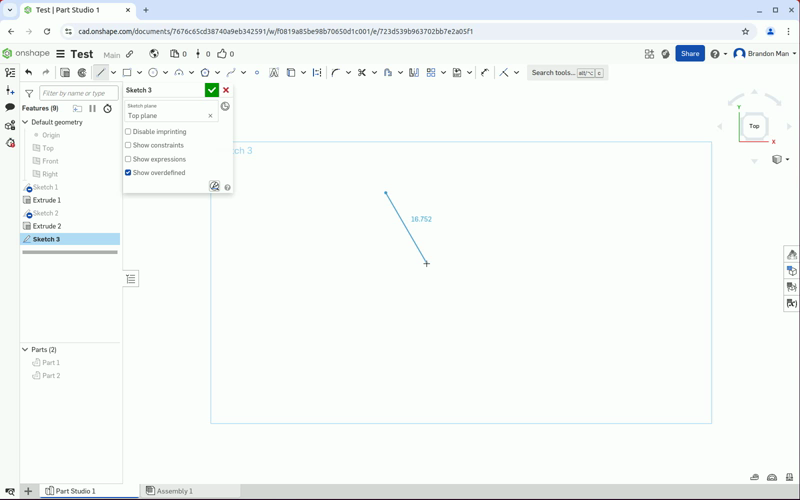
key_up(shift)
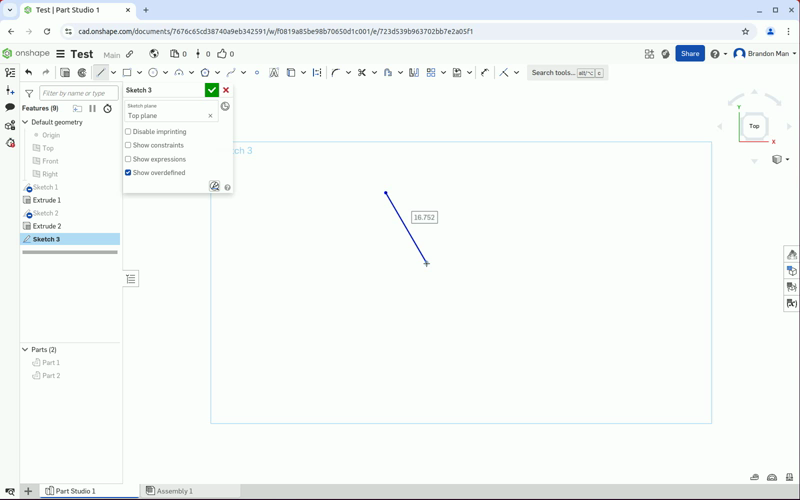
key_down(shift)
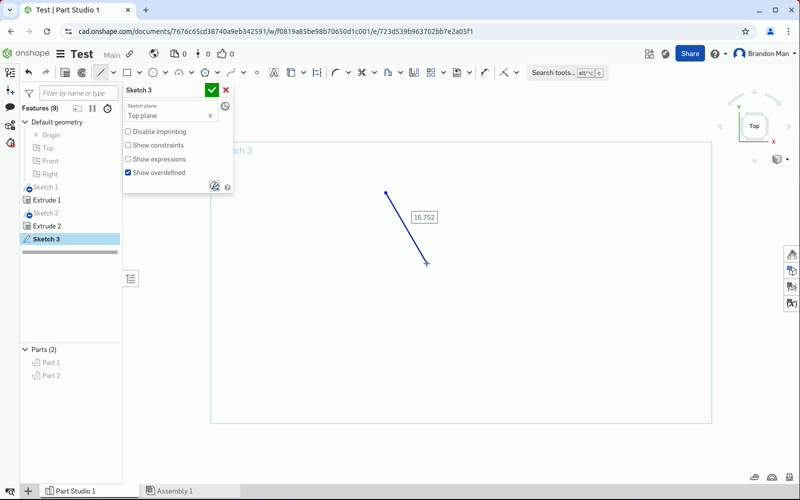
mouse_move(456, 263)
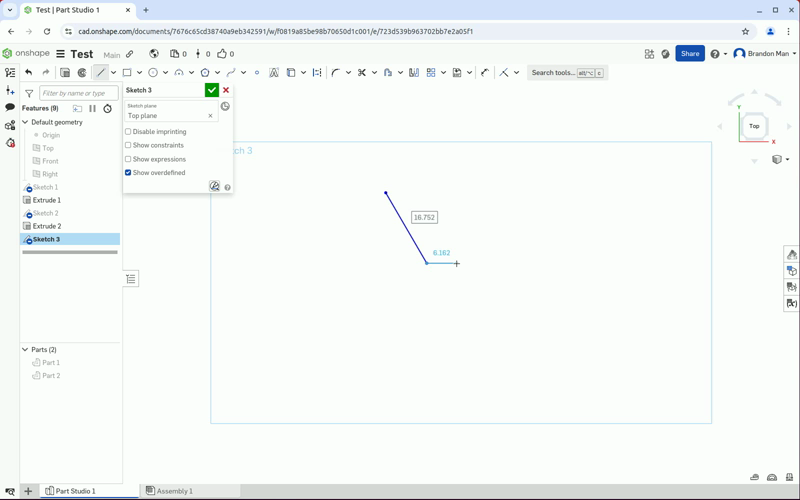
mouse_move(461, 283)
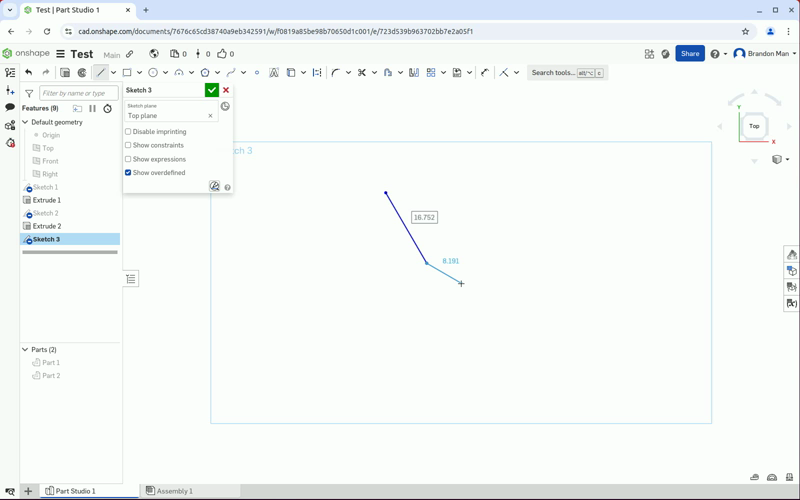
click(461, 283)
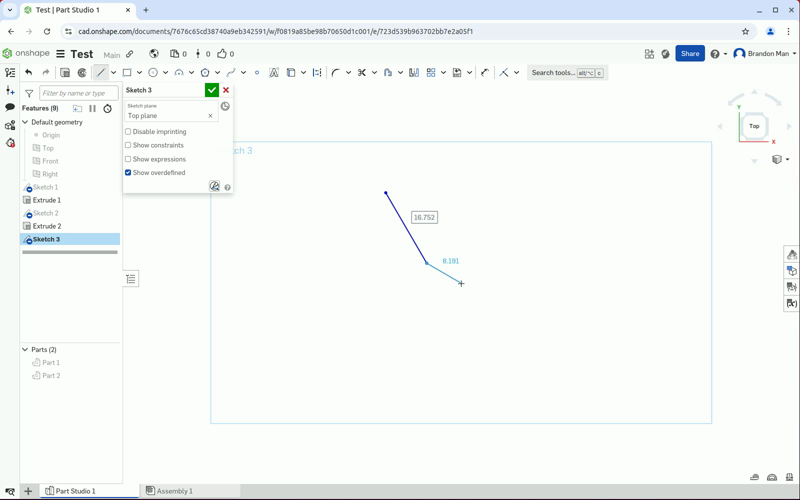
key_up(shift)
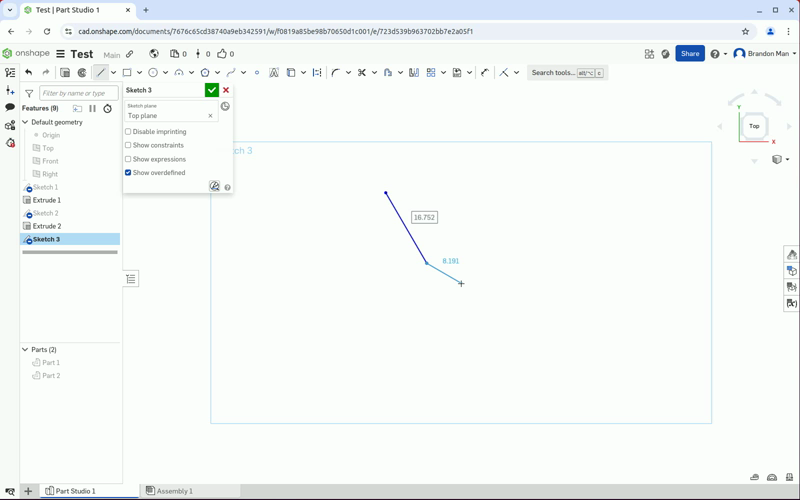
key_down(shift)
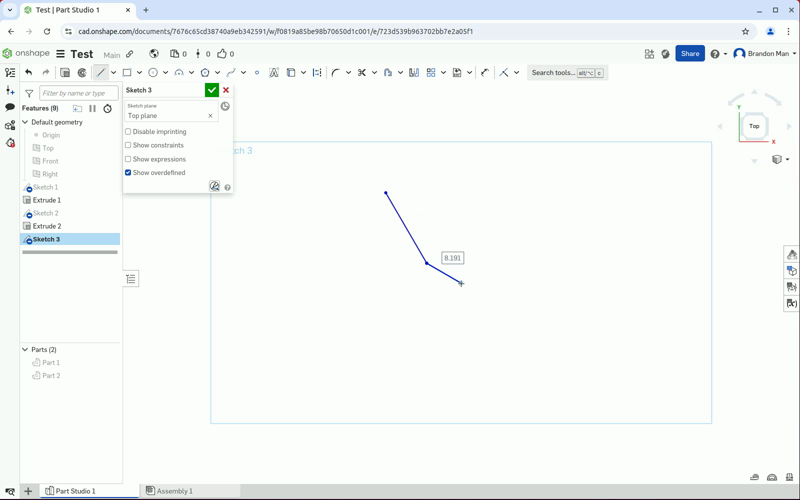
mouse_move(491, 283)
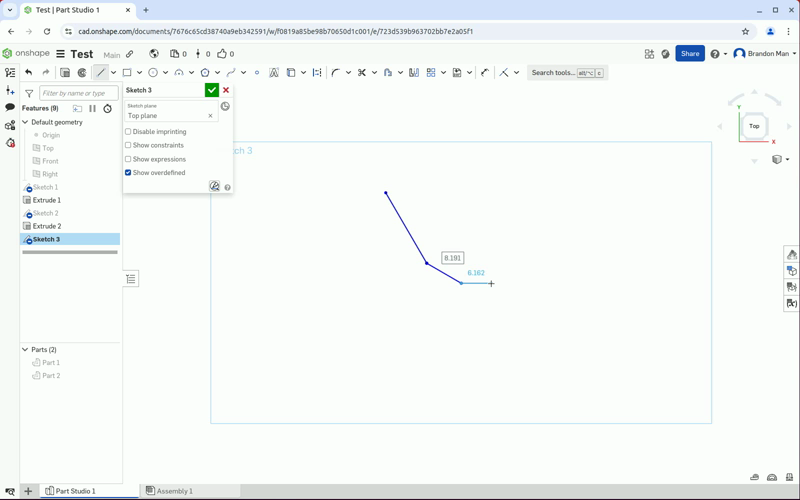
mouse_move(461, 242)
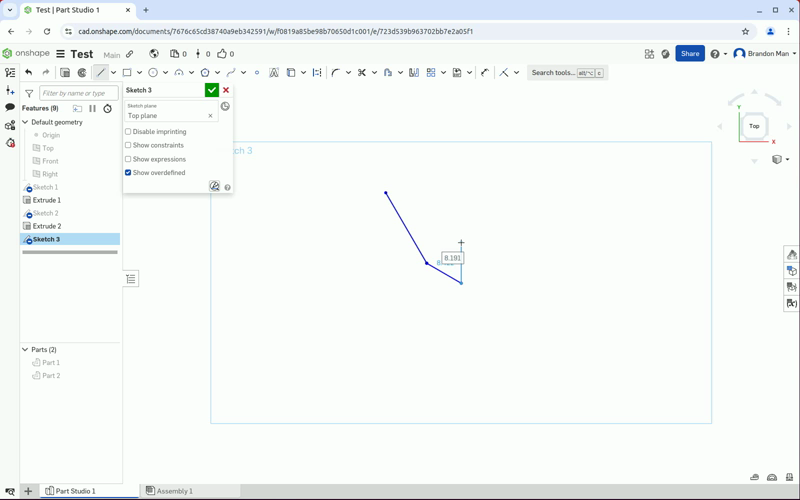
click(461, 242)
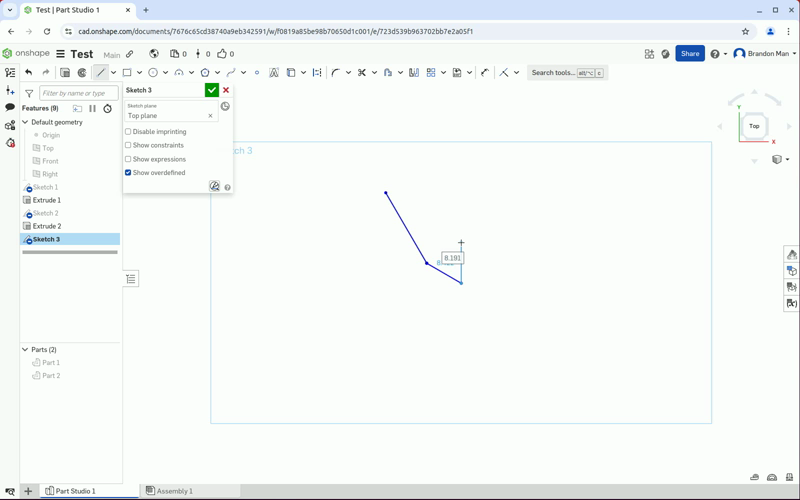
key_up(shift)
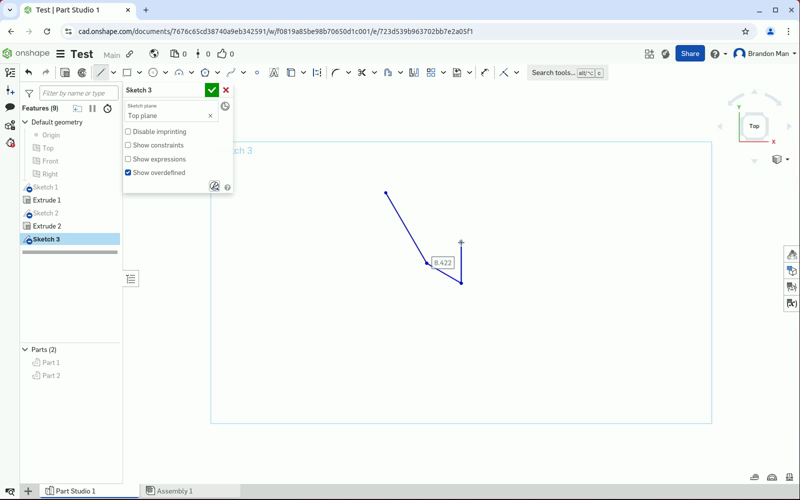
key_down(shift)
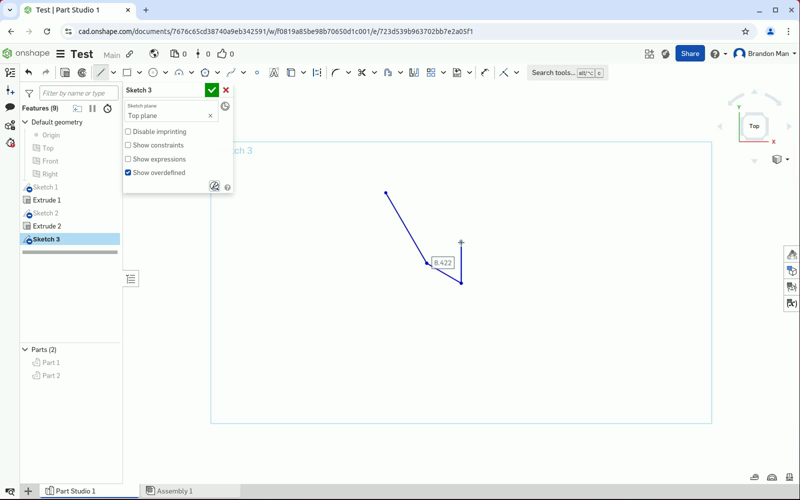
mouse_move(420, 172)
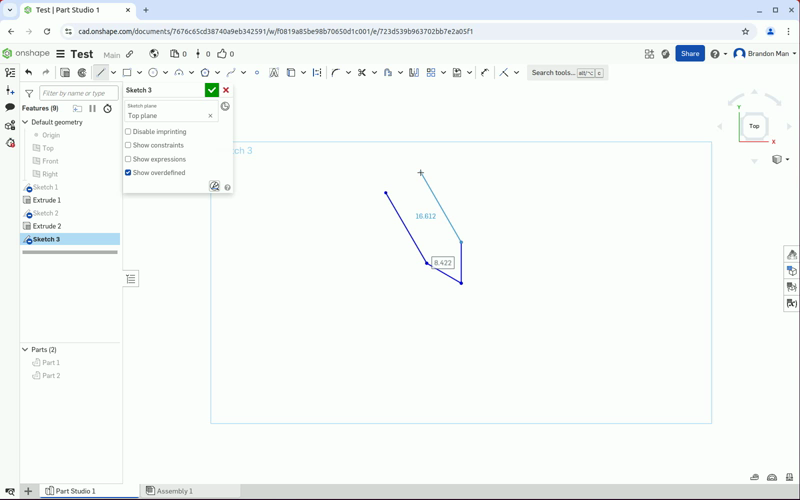
click(420, 172)
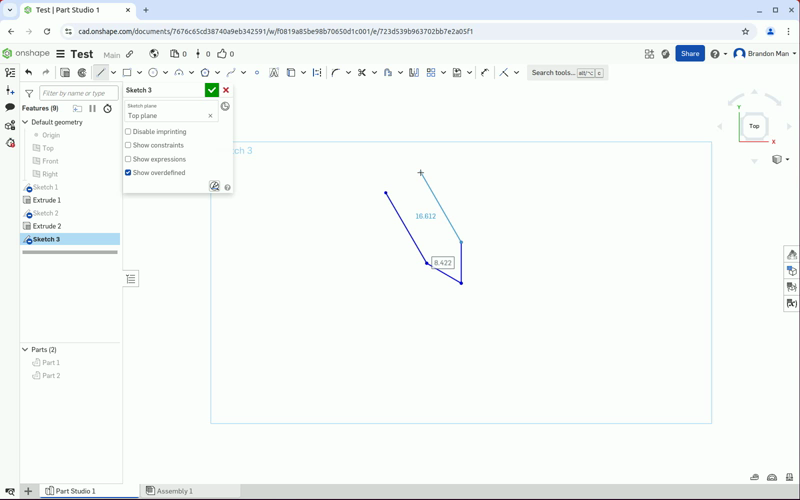
key_up(shift)
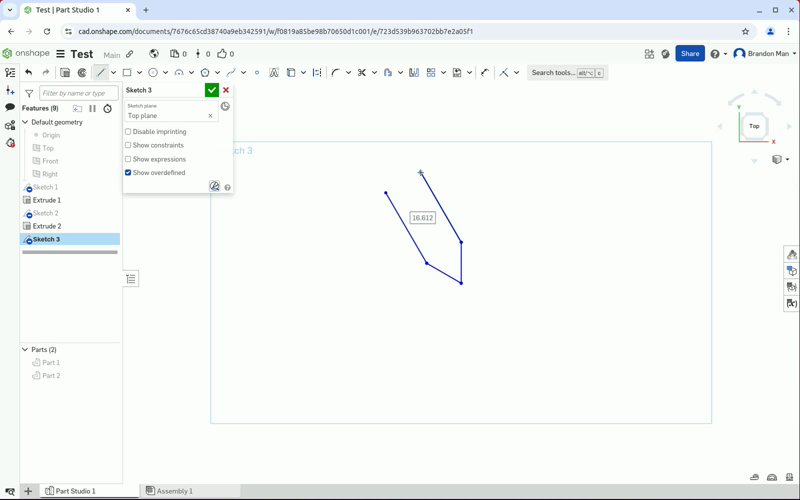
mouse_move(450, 172)
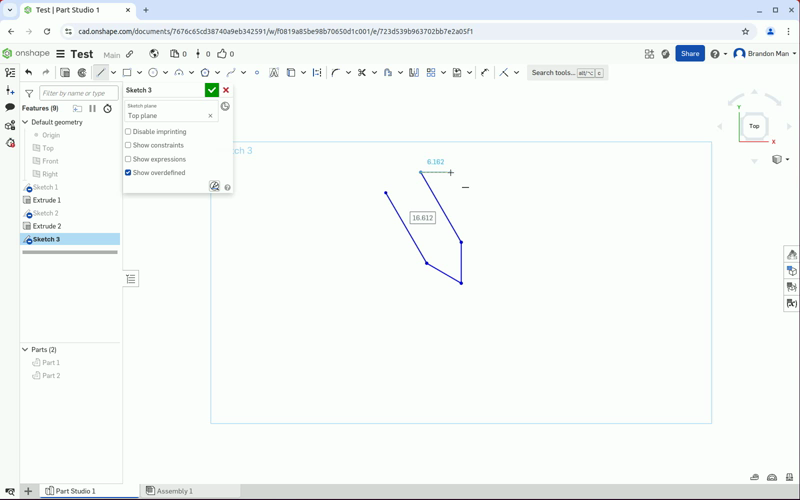
key_down(shift)
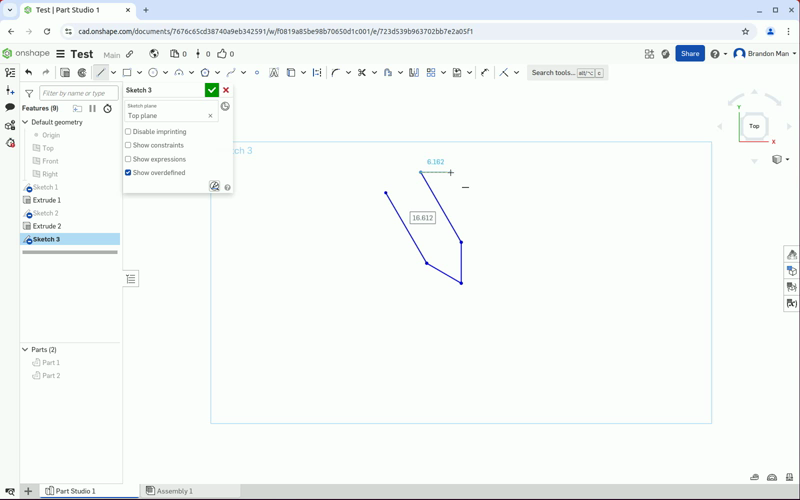
mouse_move(385, 192)
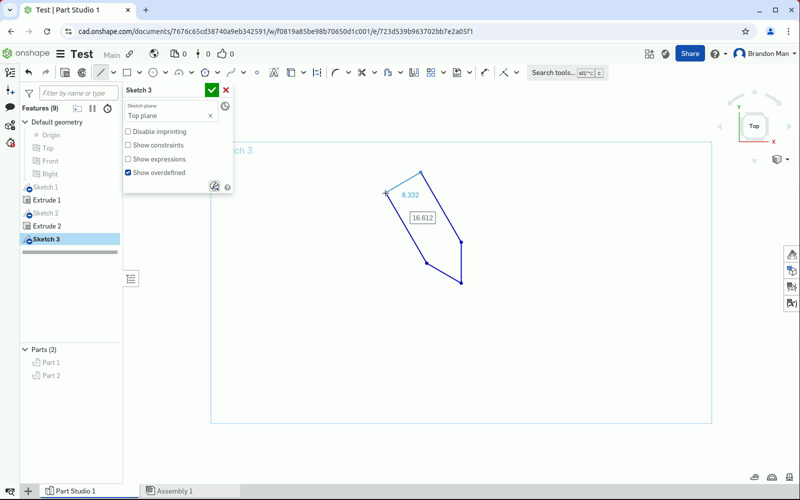
key_up(shift)
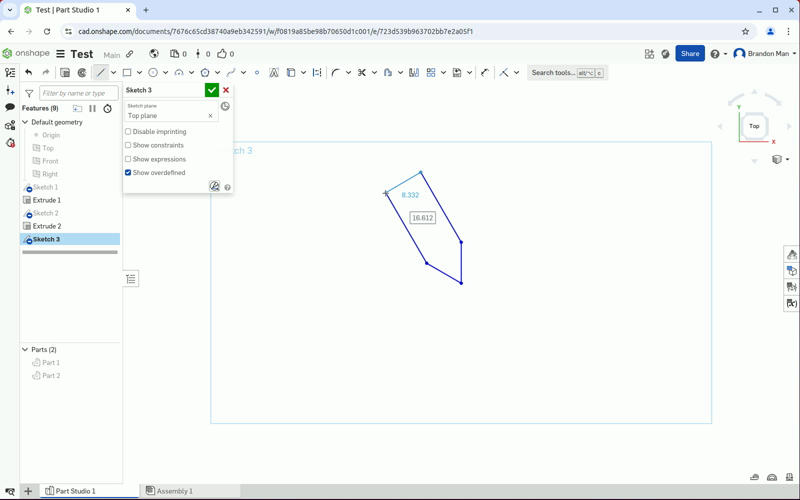
click(385, 192)
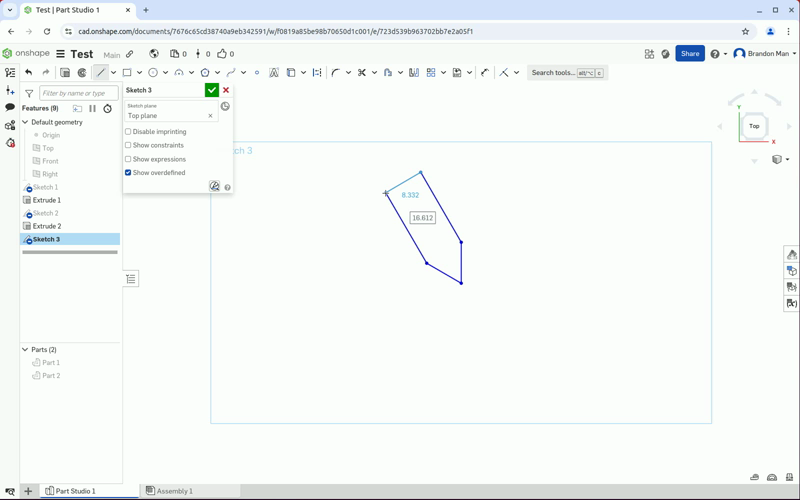
key(esc)
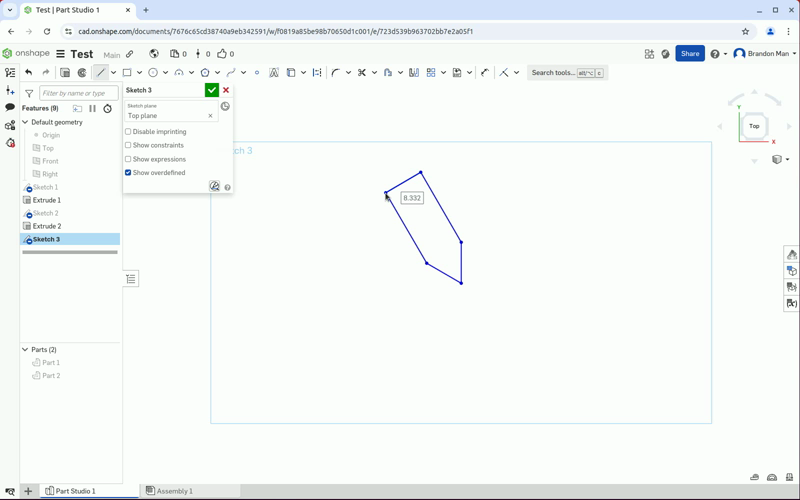
mouse_move(431, 243)
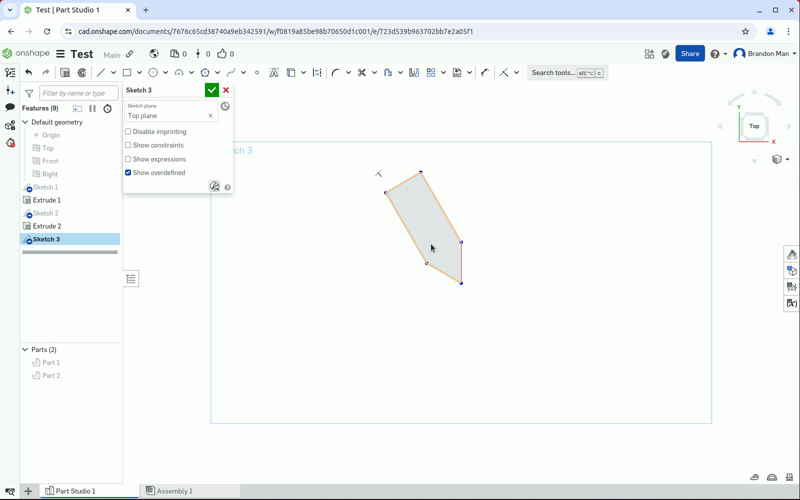
click(431, 243)
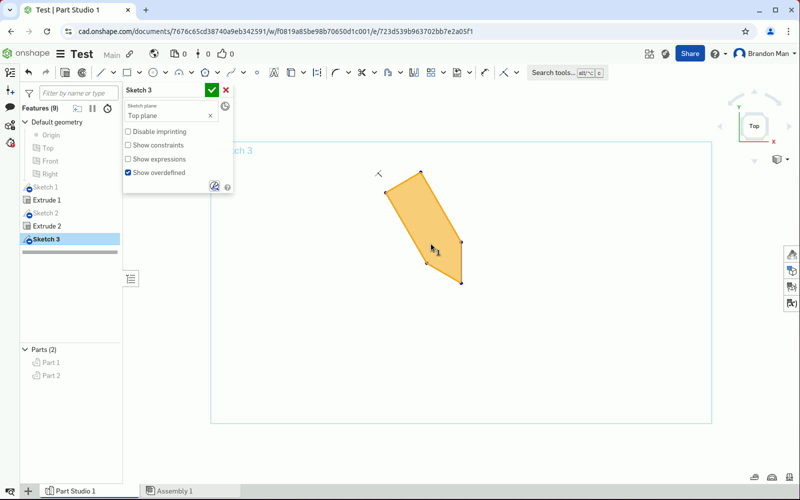
mouse_move(73, 352)
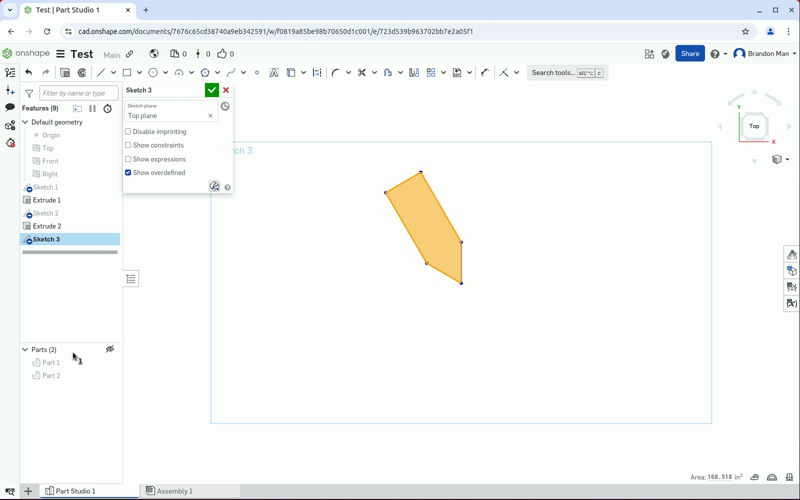
key(shift+y)
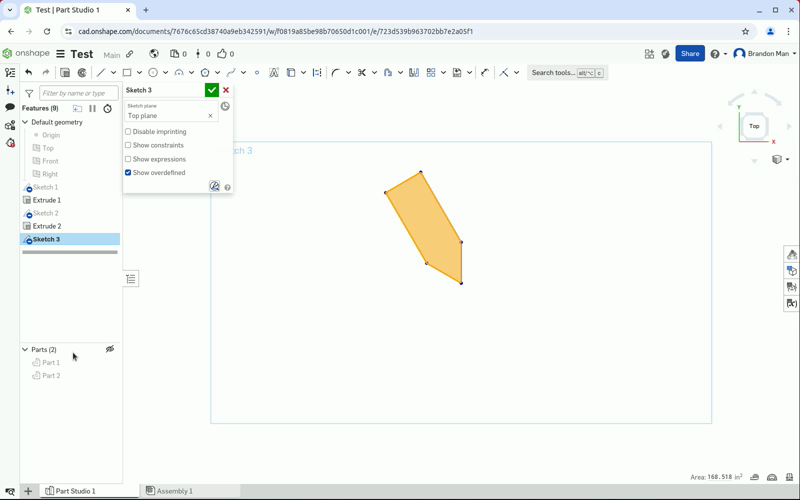
key(shift+e)
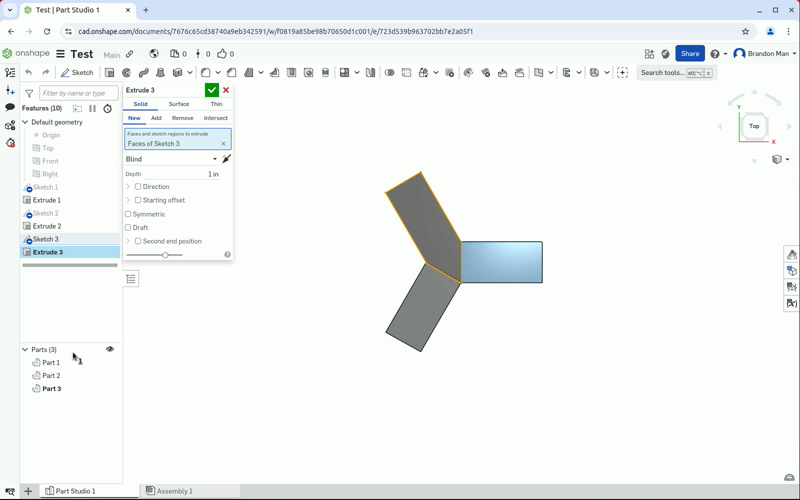
mouse_move(143, 106)
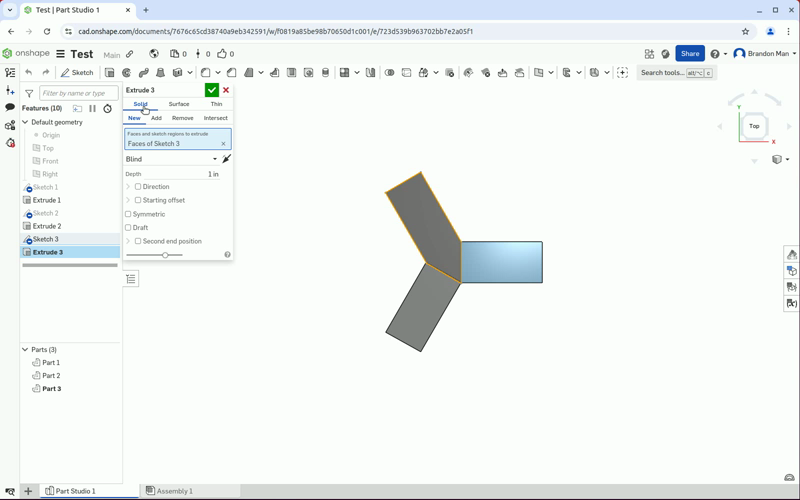
click(143, 106)
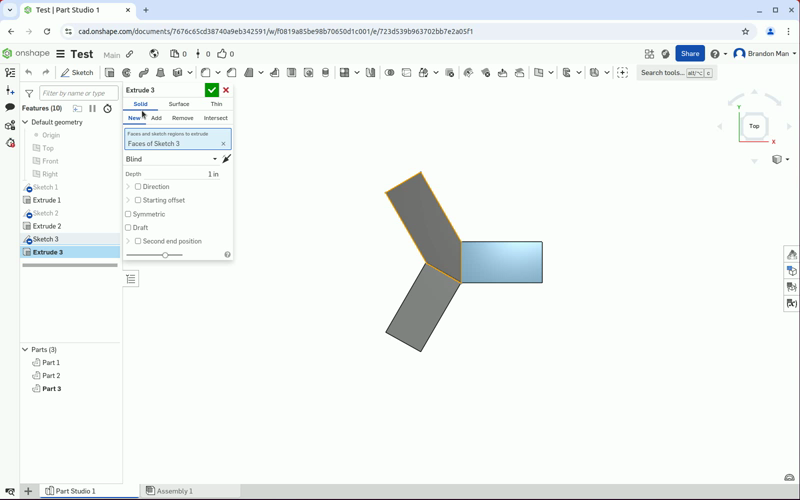
mouse_move(137, 120)
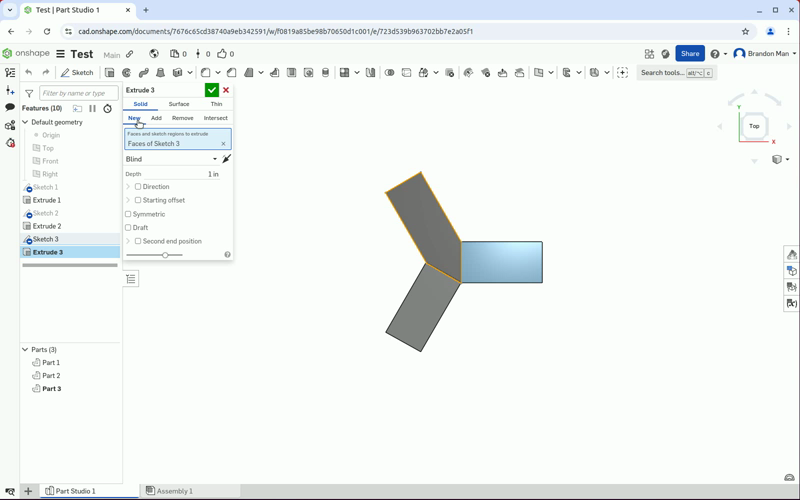
click(137, 120)
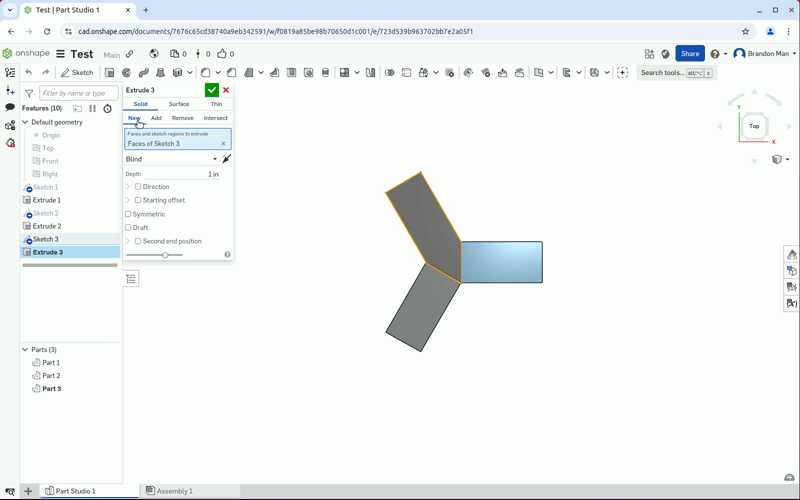
key(tab, 4)
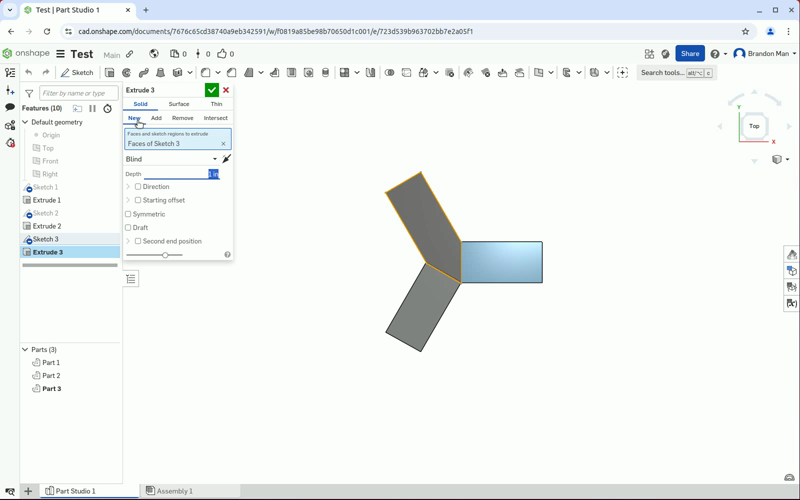
text(23.108)
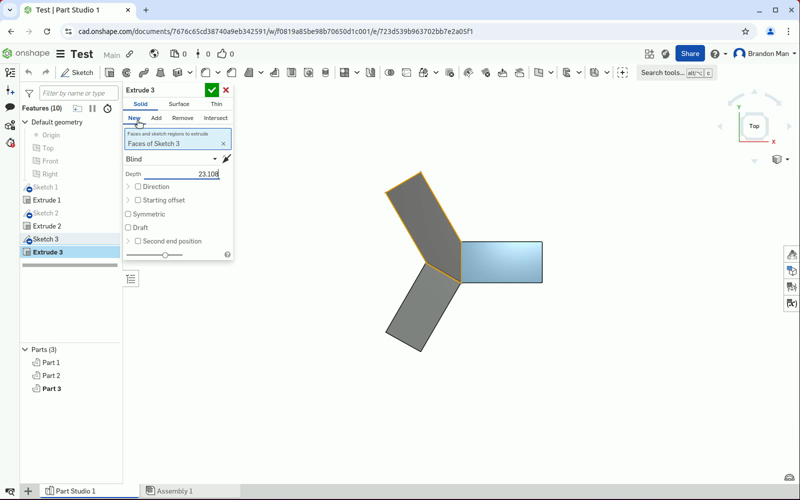
key(enter)
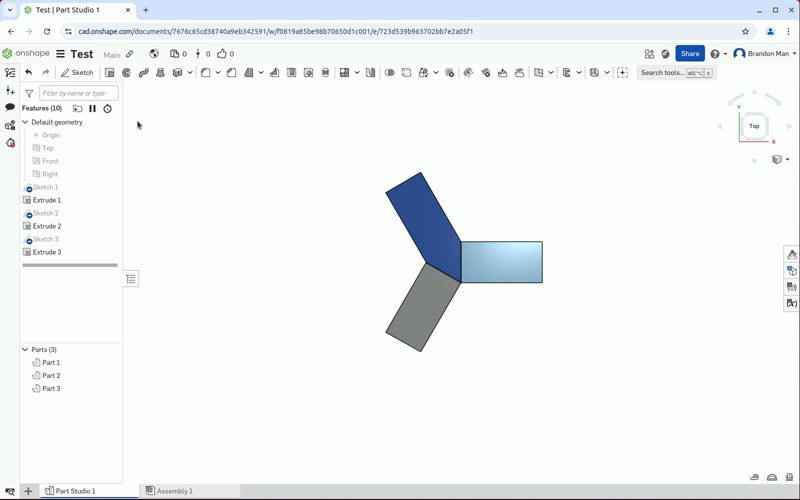
key(shift+h)
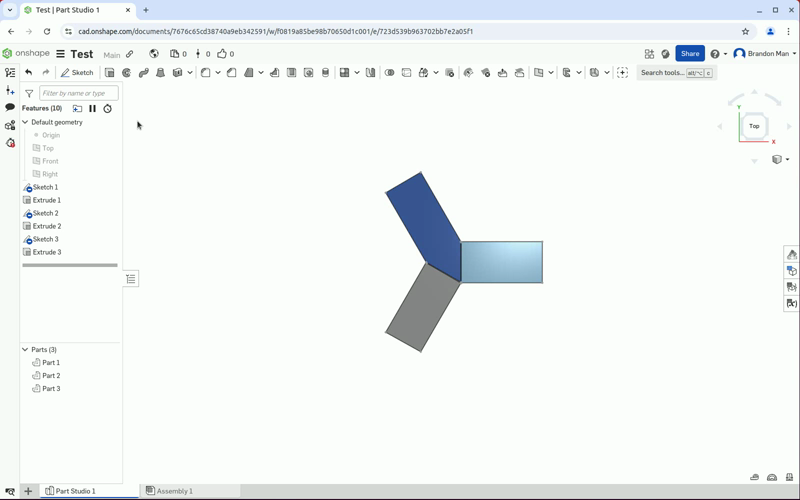
key(shift+h)
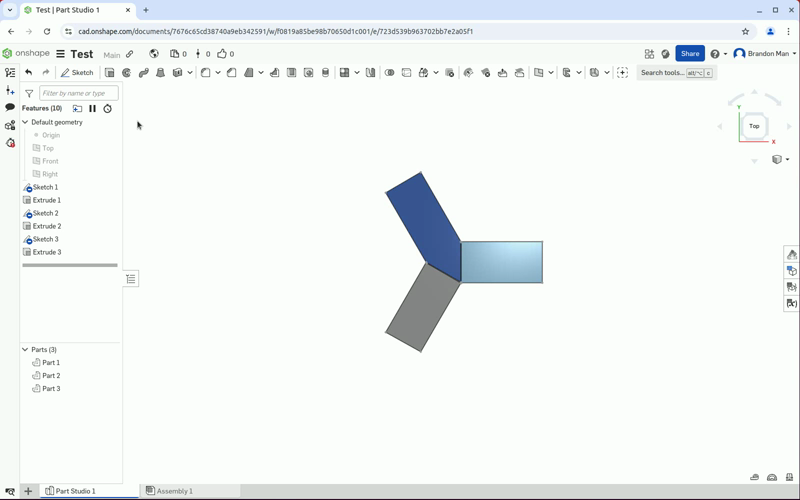
key(shift+7)
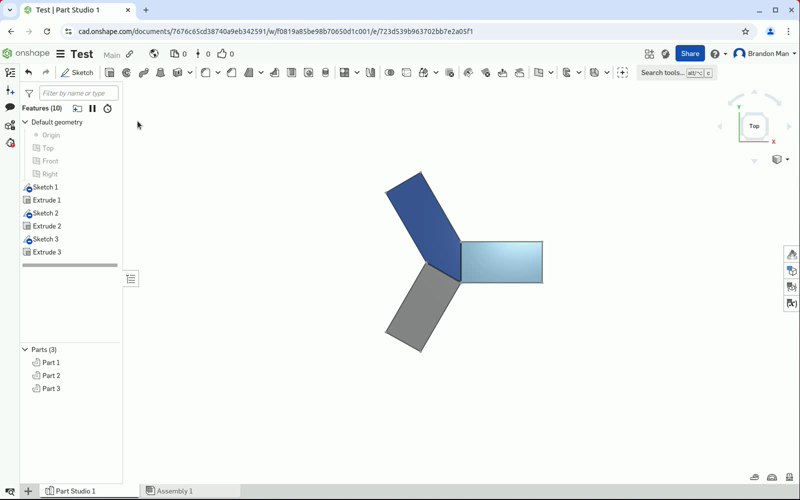
key(up, 3)
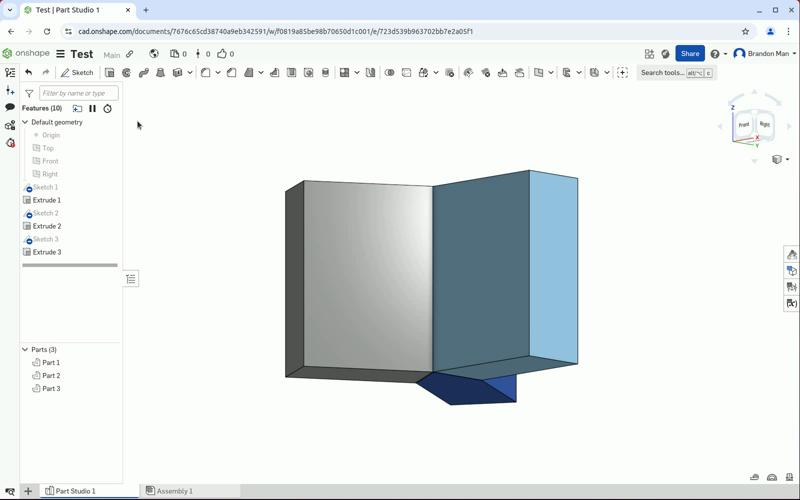
key(left, 3)
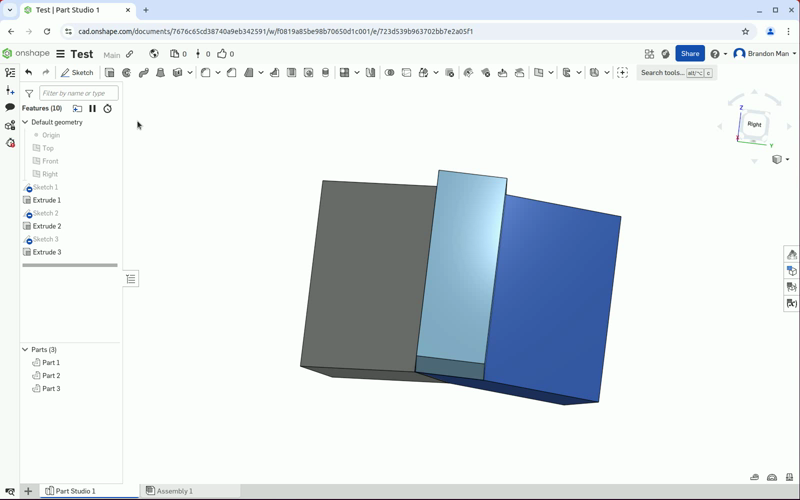
key(right, 3)
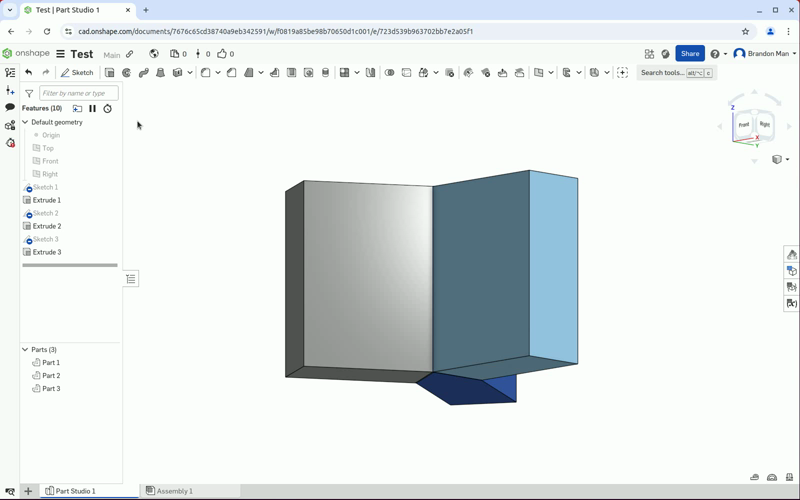
key(down, 3)
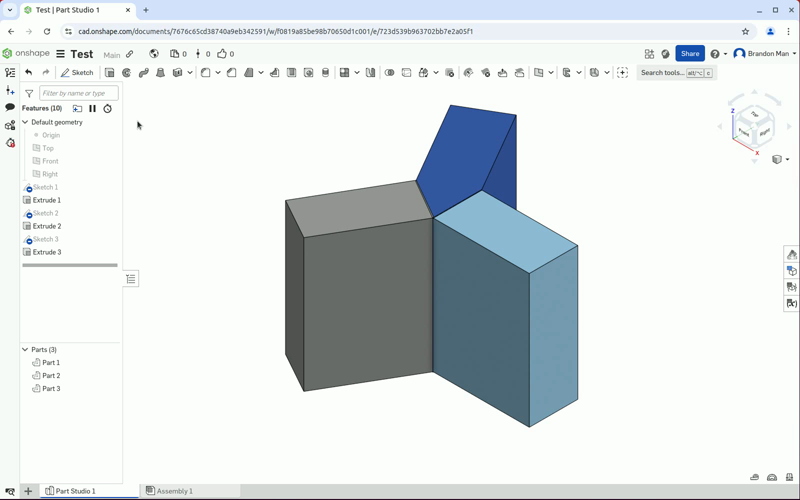
mouse_move(73, 189)
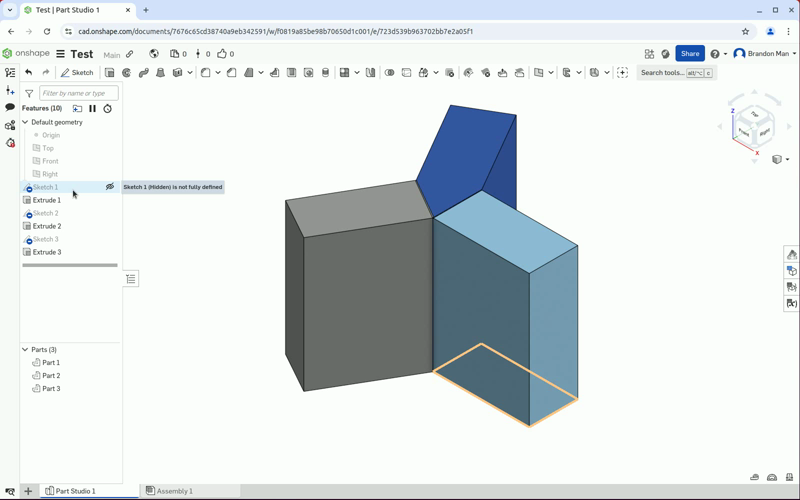
click(73, 189)